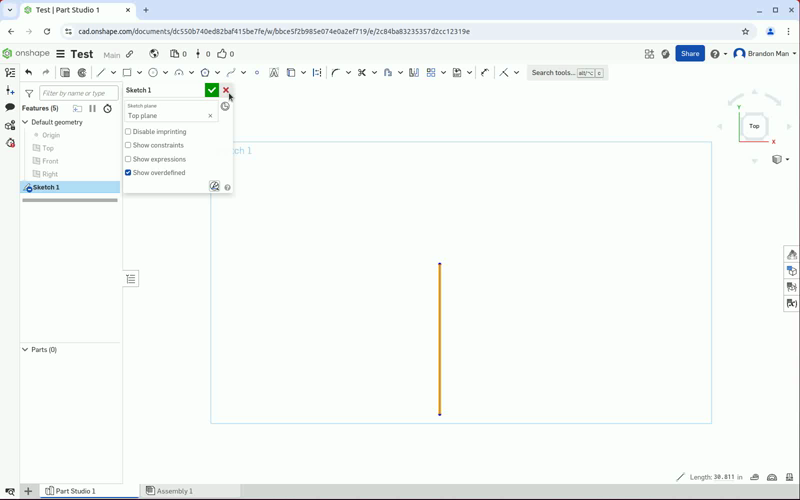
key(shift+h)
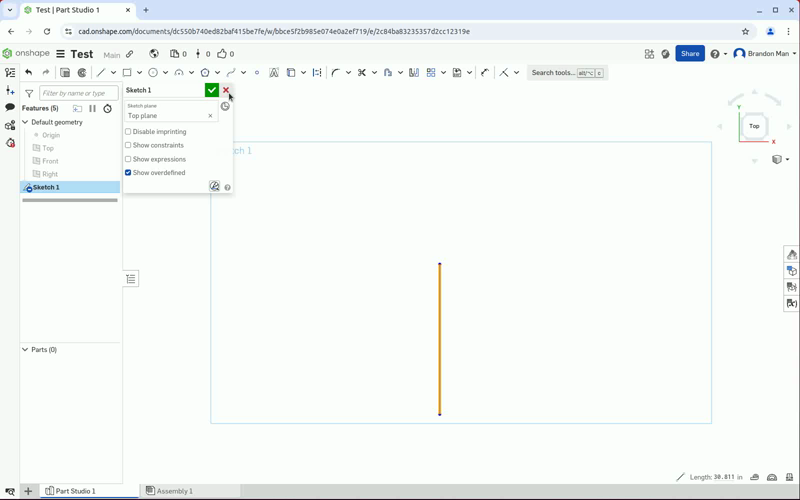
key(shift+s)
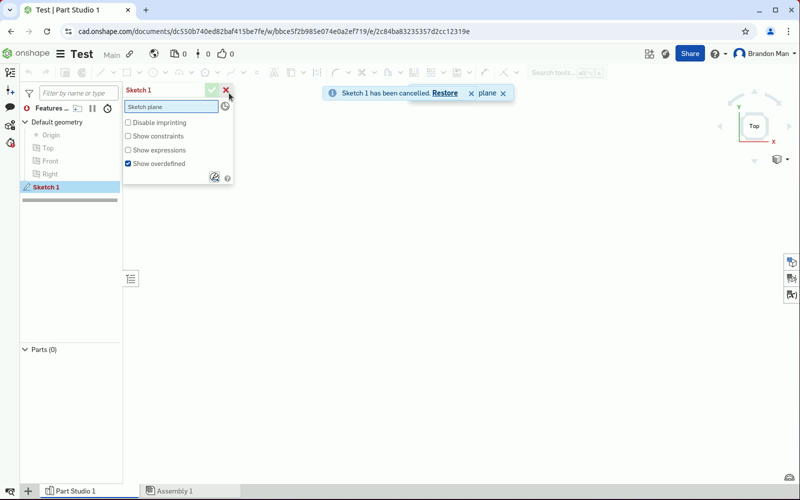
mouse_move(73, 150)
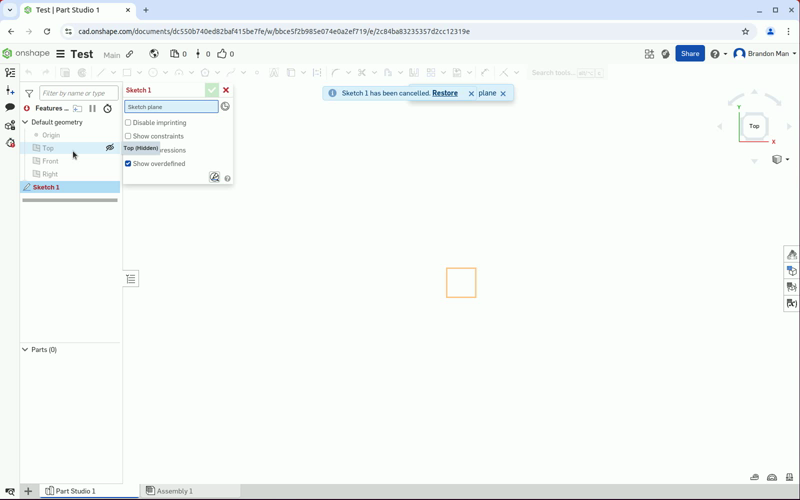
click(73, 150)
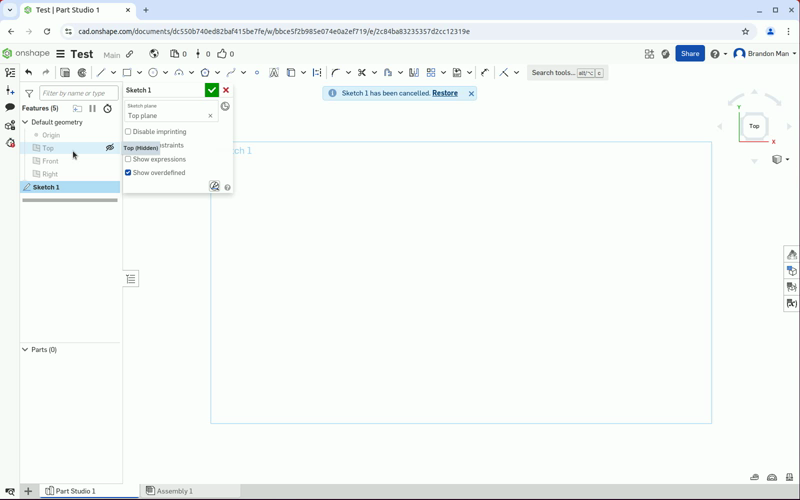
mouse_move(73, 352)
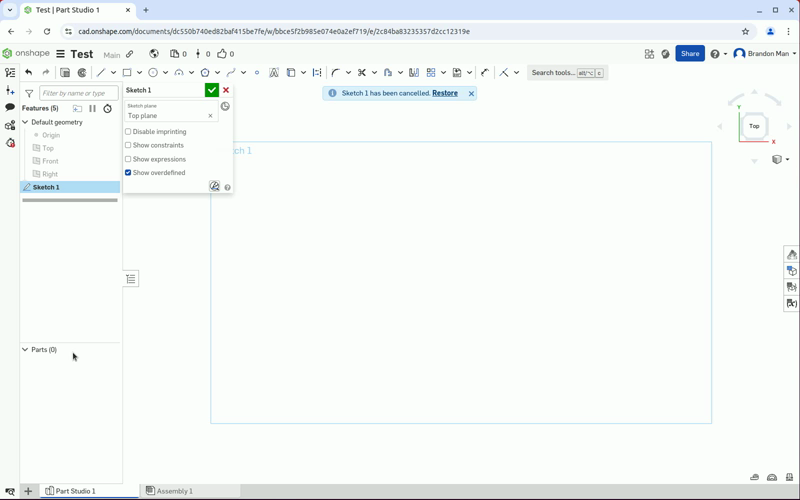
key(y)
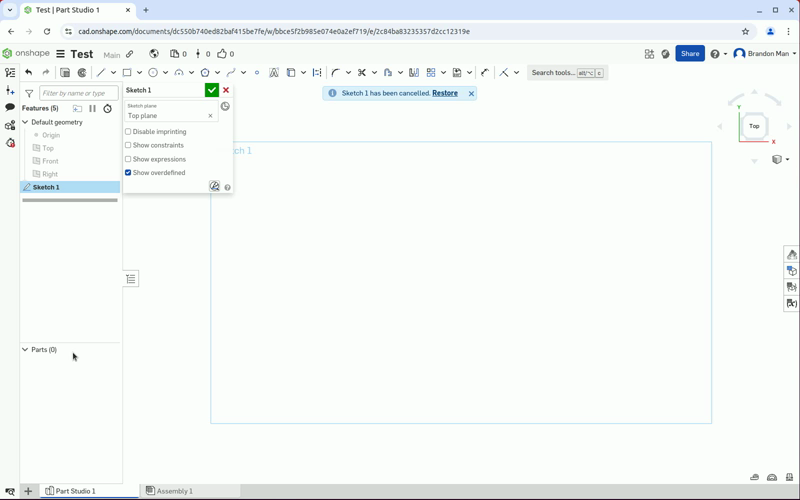
key(l)
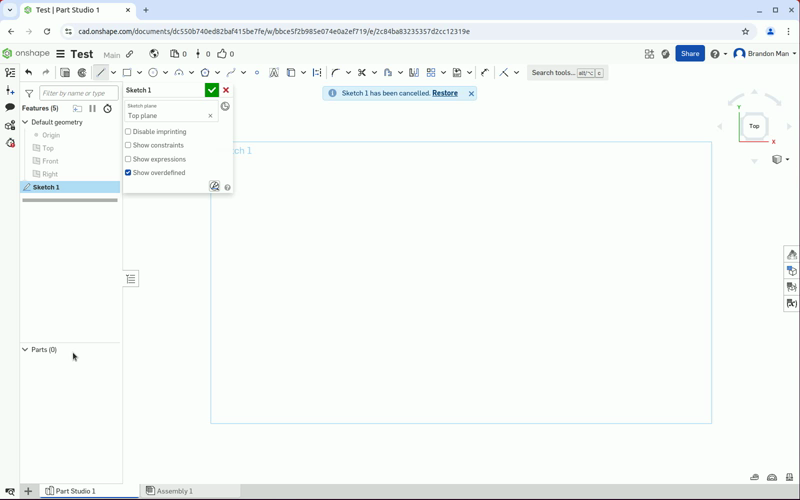
key_down(shift)
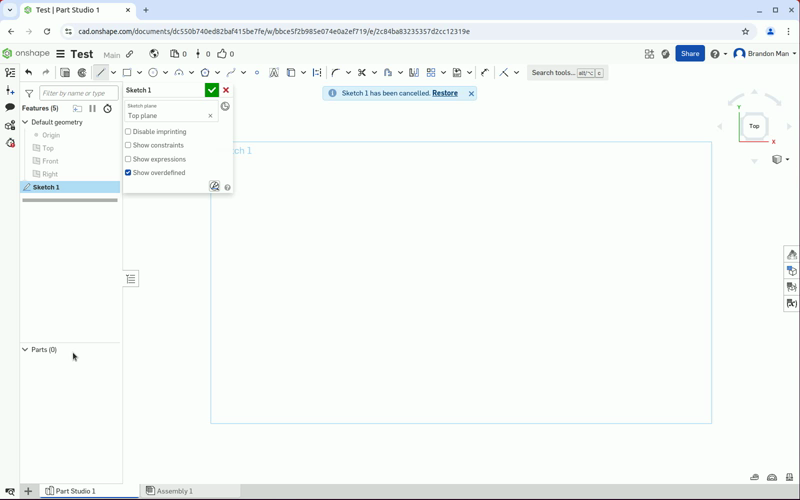
mouse_move(349, 282)
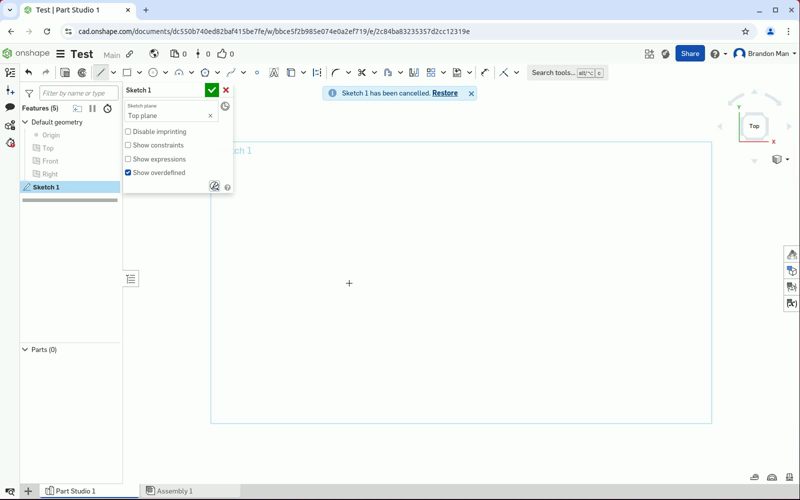
click(349, 282)
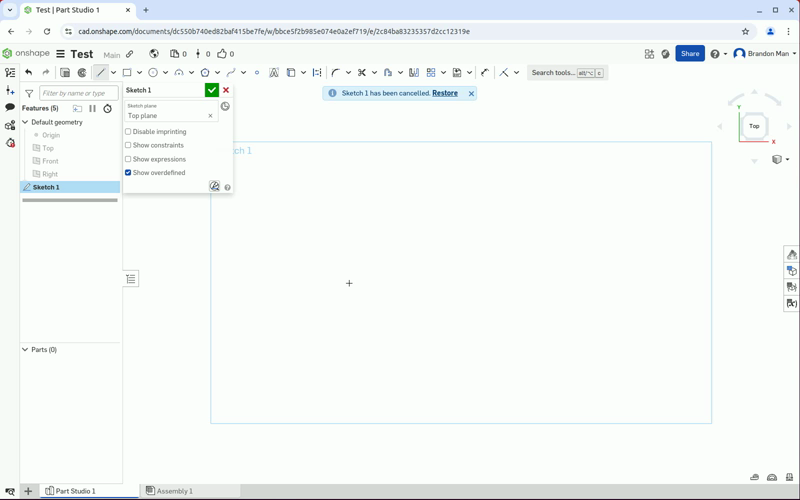
key_up(shift)
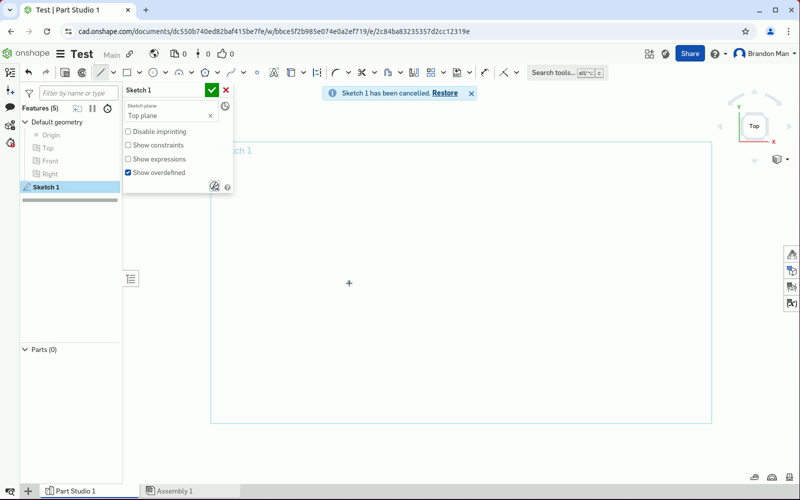
key_down(shift)
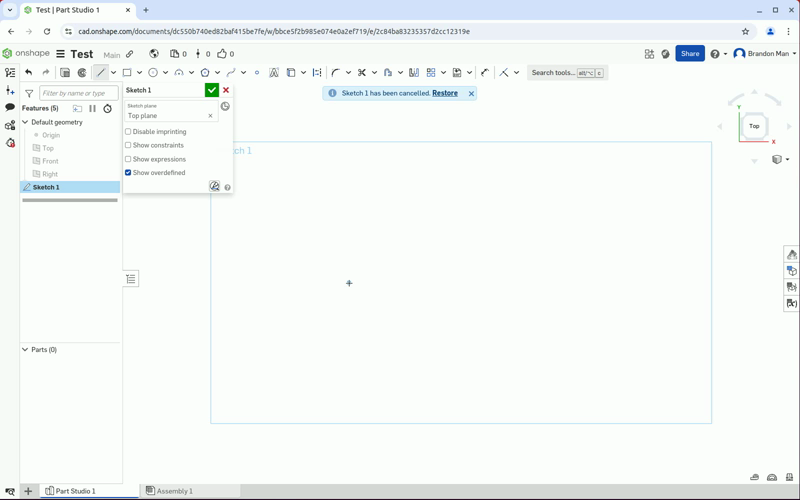
mouse_move(405, 378)
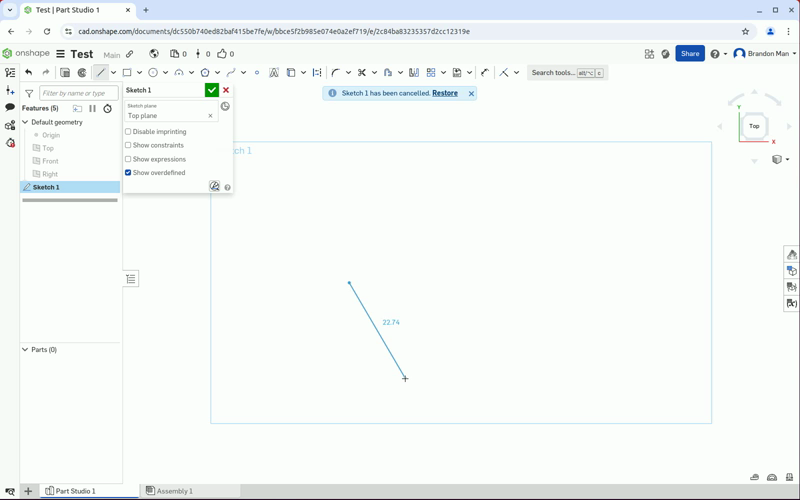
click(405, 378)
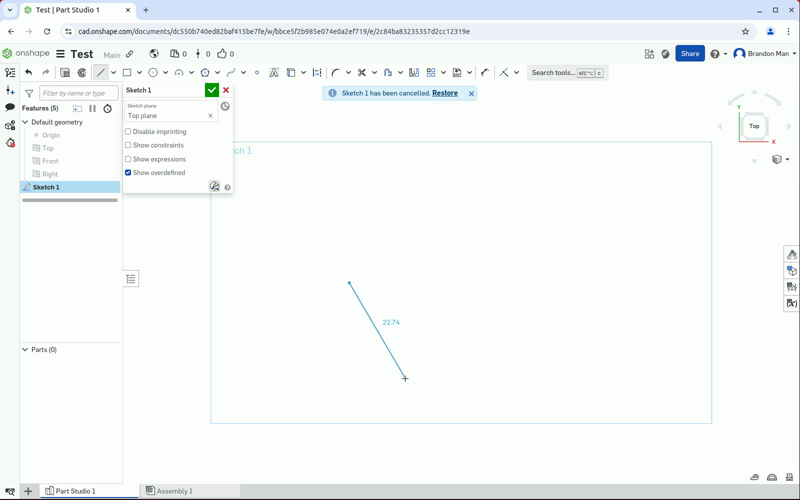
key_up(shift)
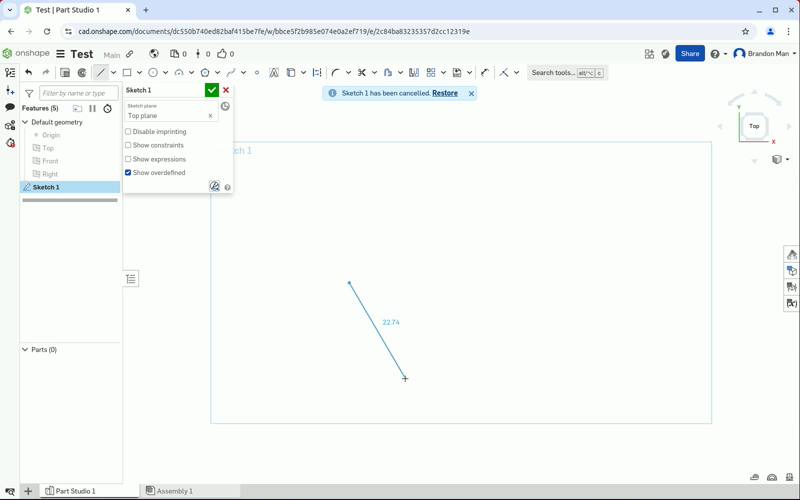
key_down(shift)
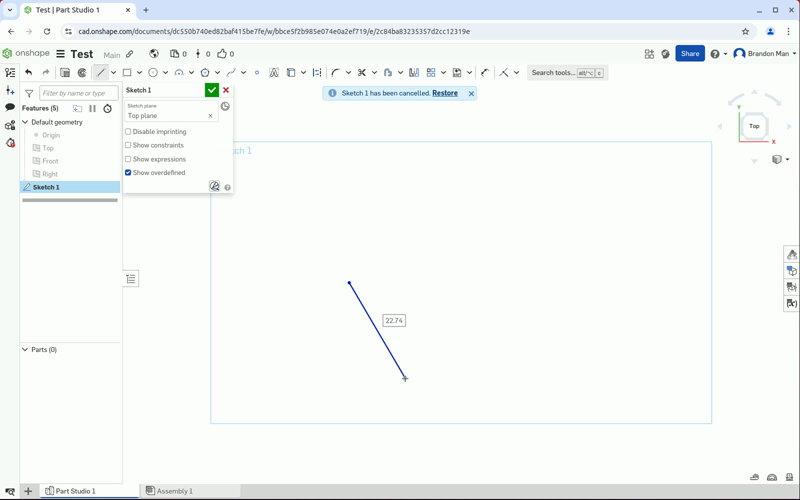
mouse_move(514, 378)
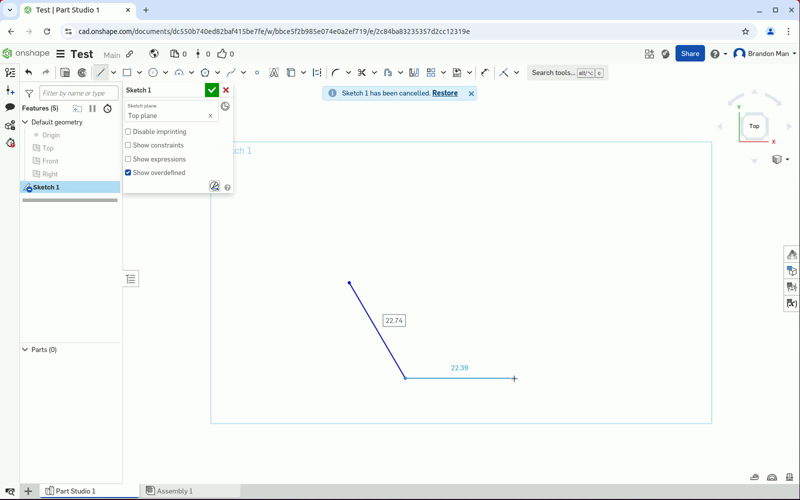
click(514, 378)
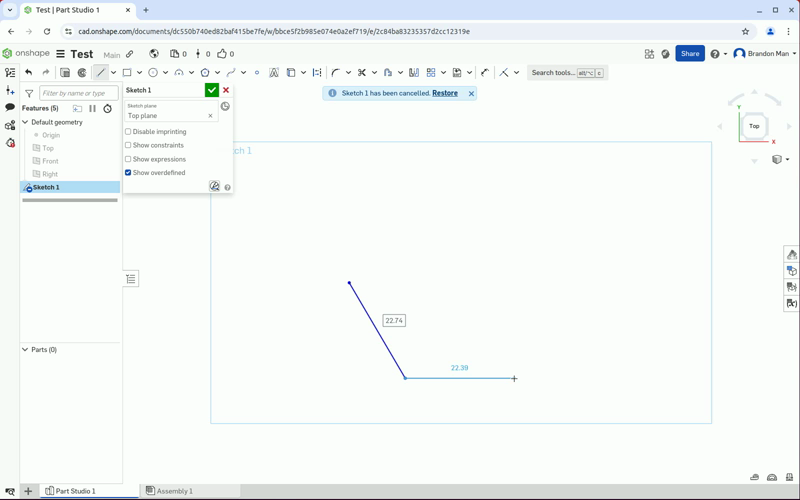
key_up(shift)
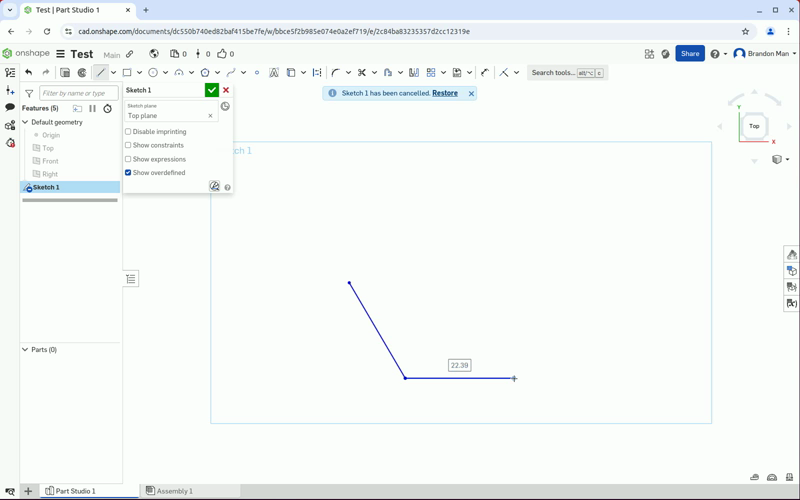
key_down(shift)
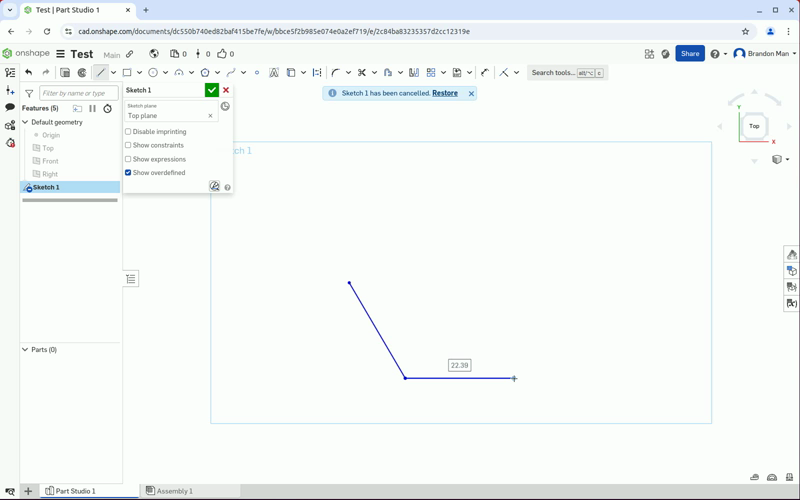
mouse_move(569, 282)
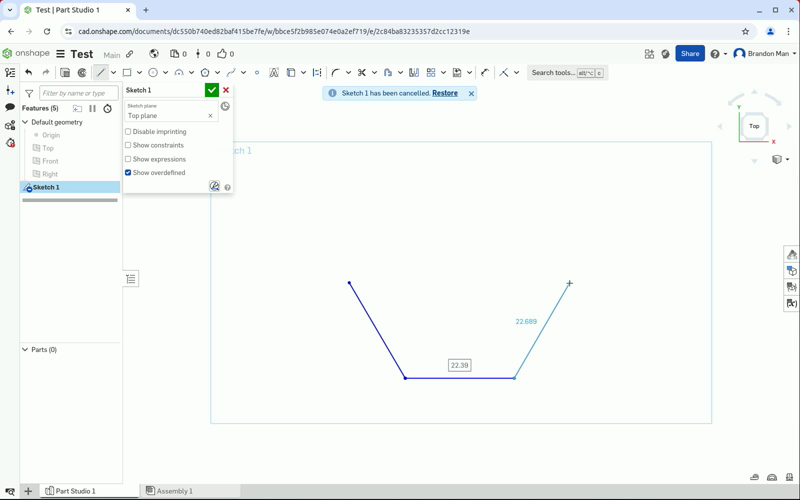
click(569, 282)
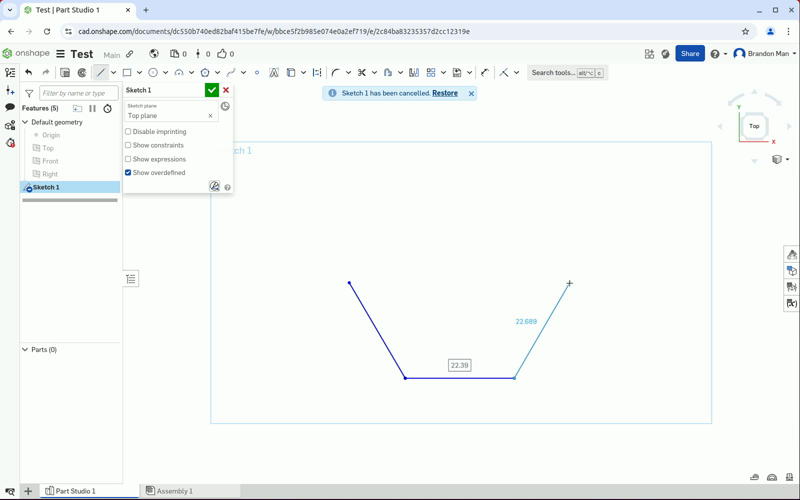
key_up(shift)
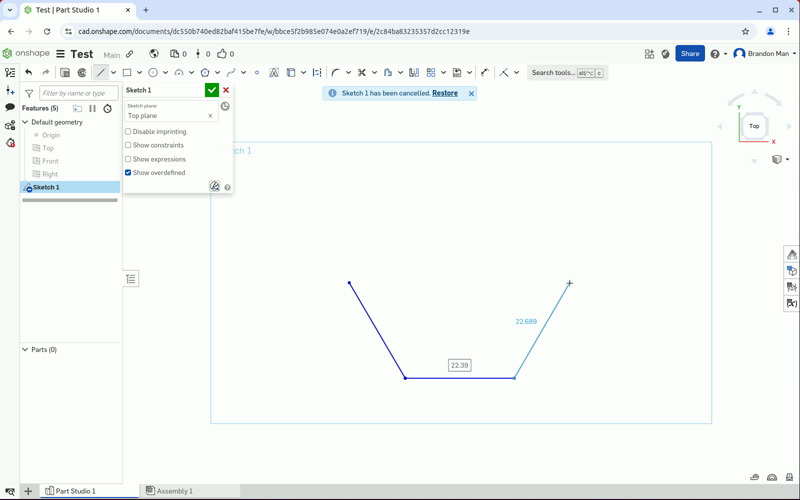
key_down(shift)
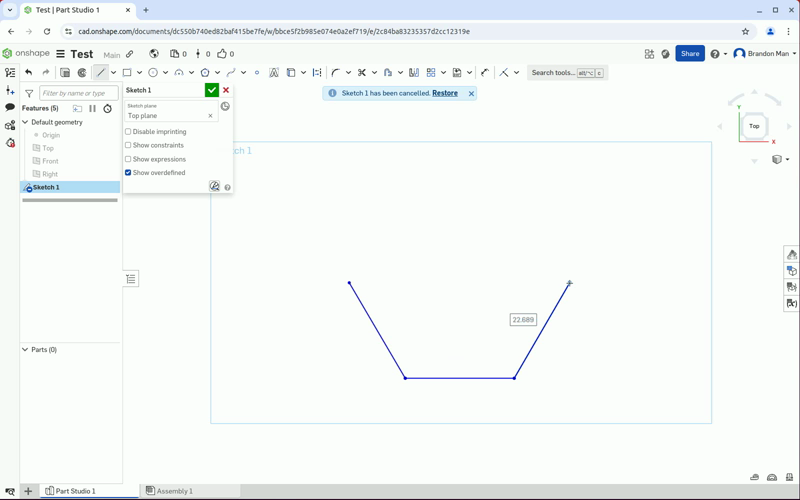
mouse_move(514, 187)
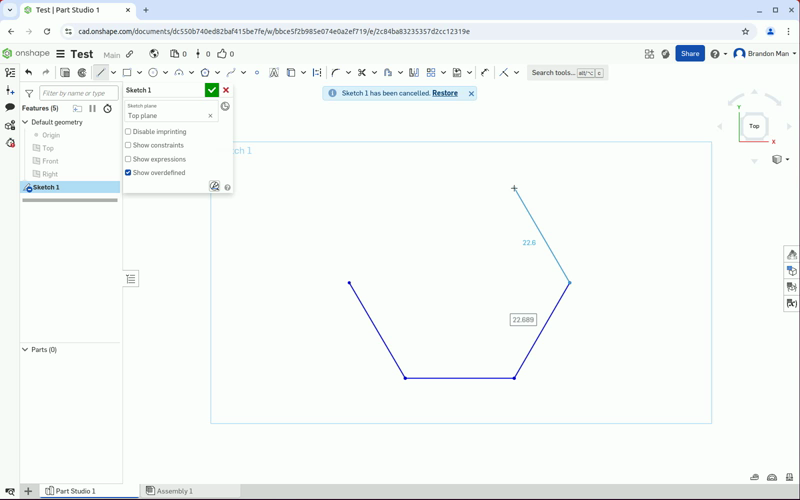
click(514, 187)
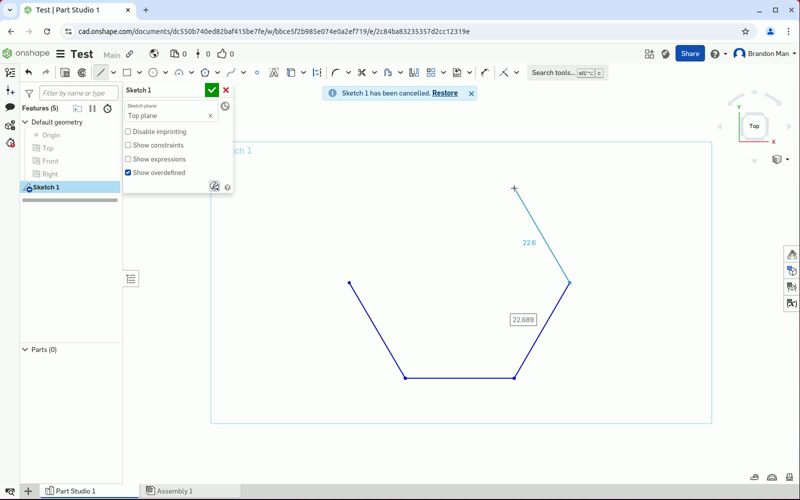
key_up(shift)
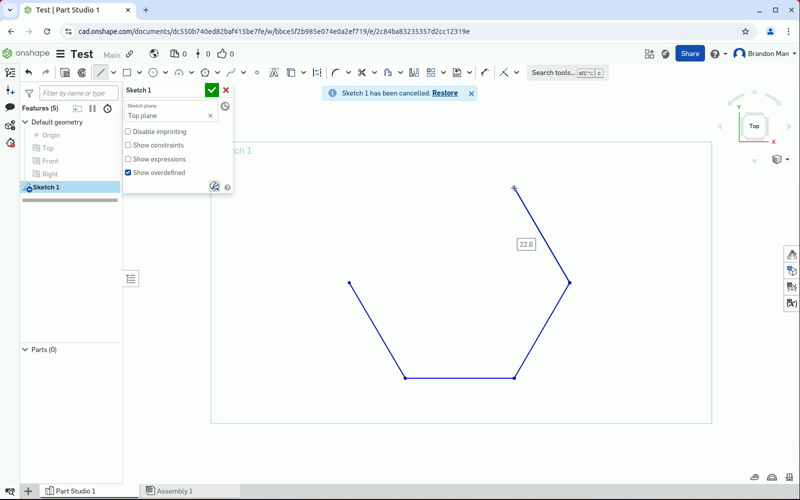
key_down(shift)
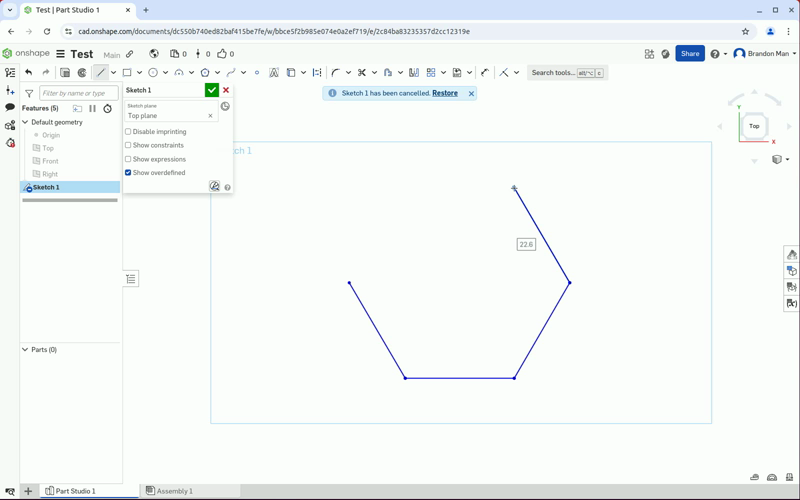
mouse_move(405, 187)
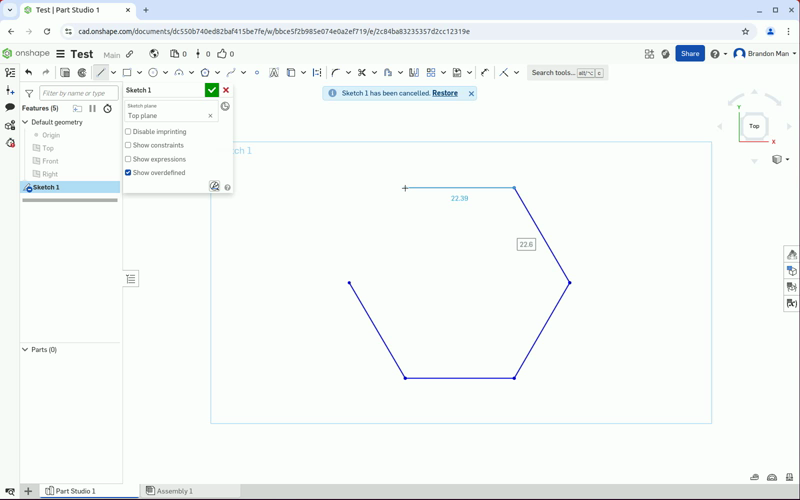
click(405, 187)
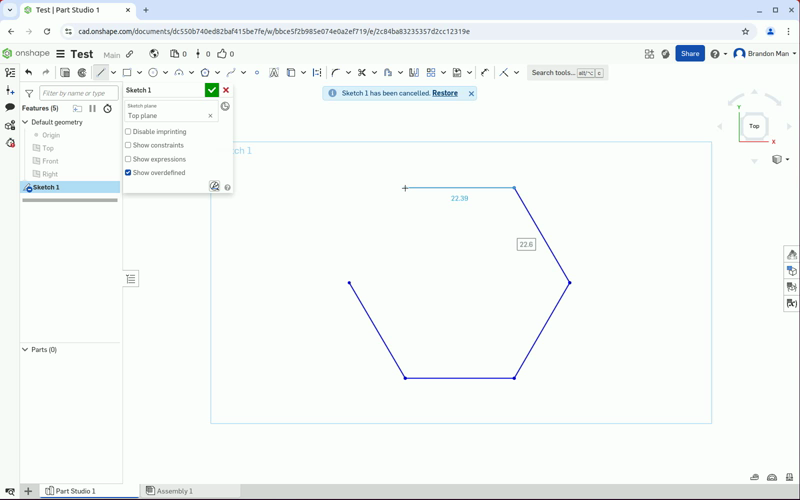
key_up(shift)
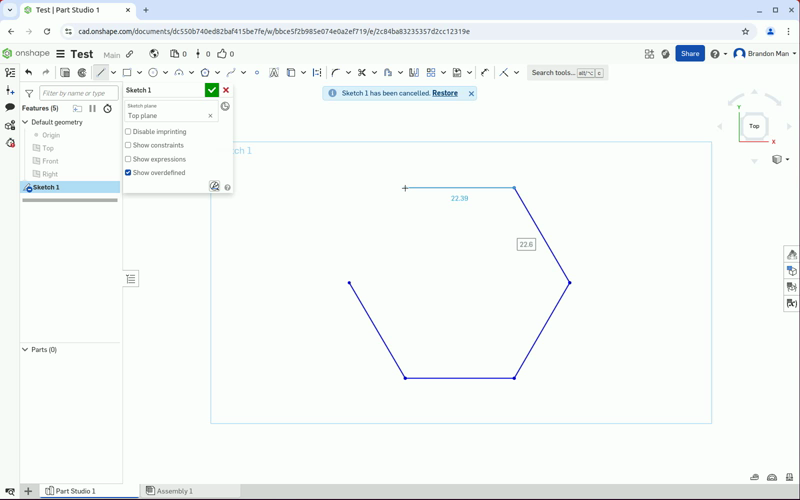
key_down(shift)
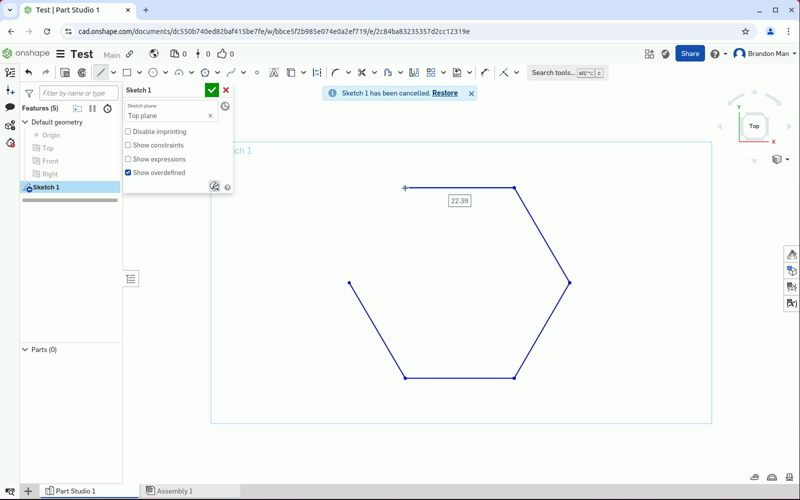
mouse_move(349, 282)
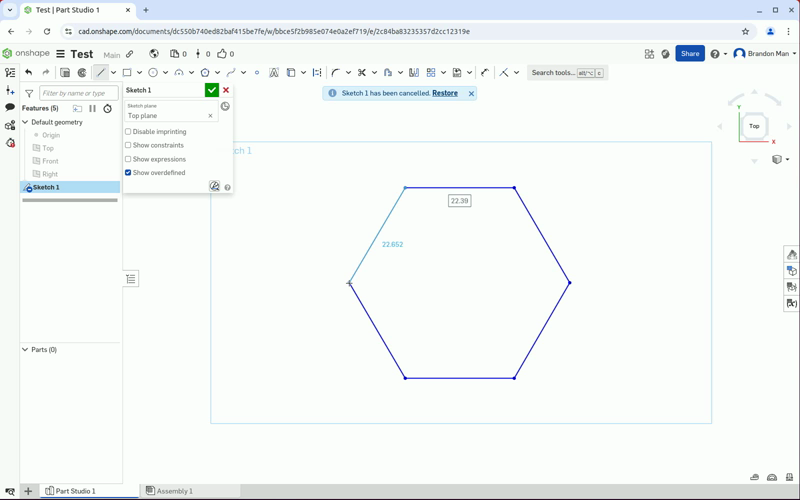
key_up(shift)
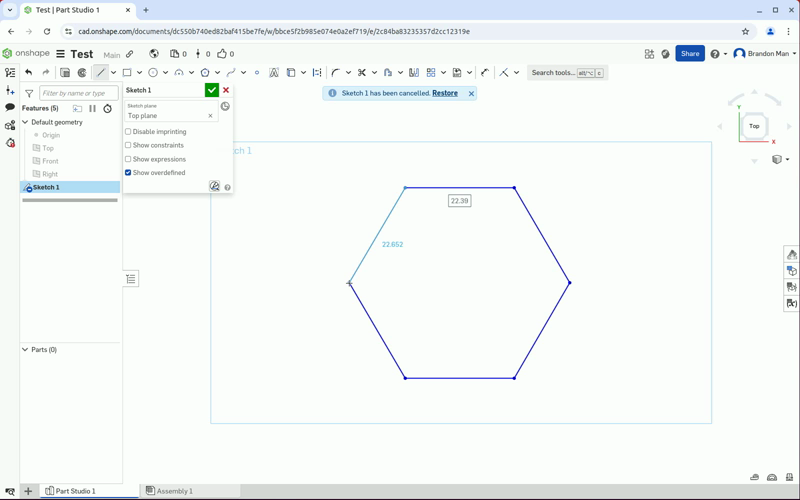
click(349, 282)
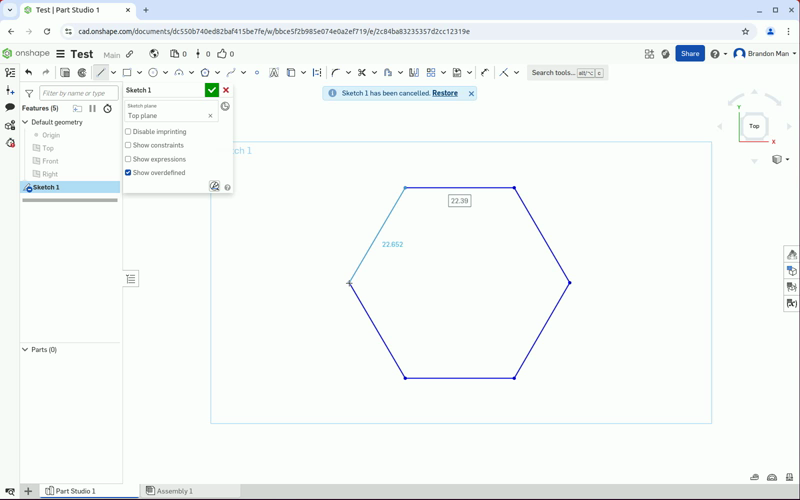
key(esc)
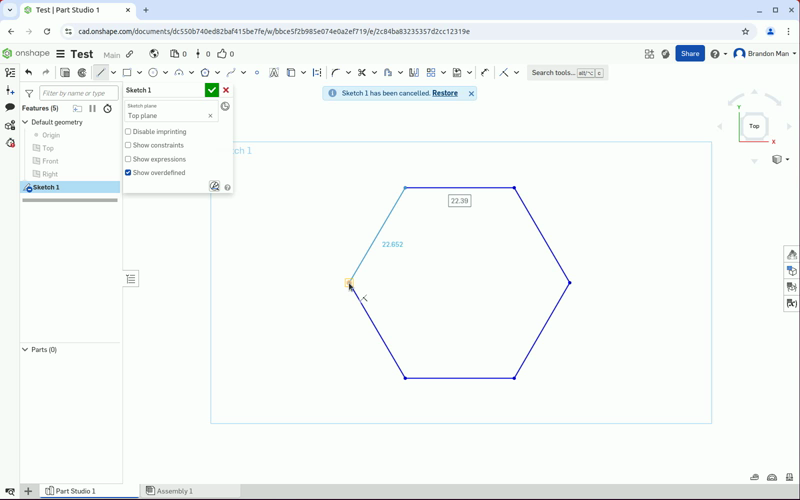
mouse_move(475, 262)
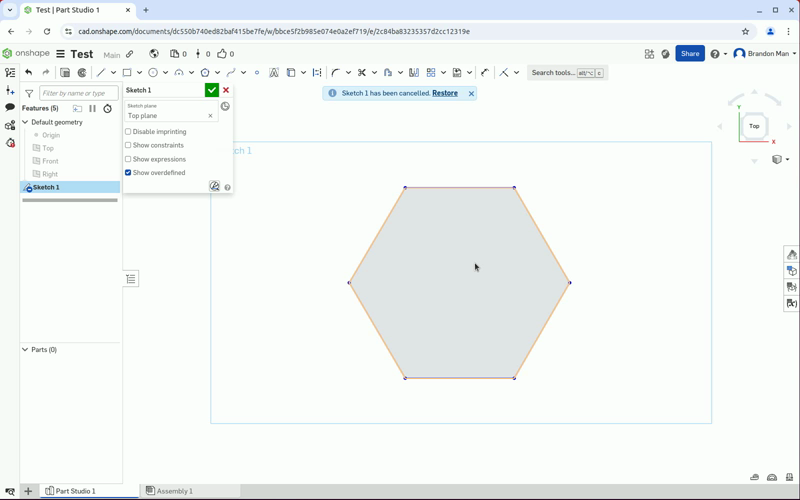
click(475, 262)
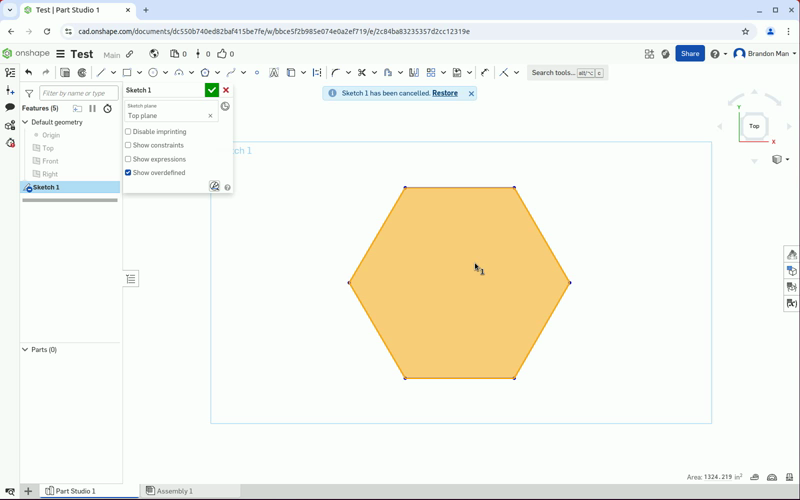
mouse_move(73, 352)
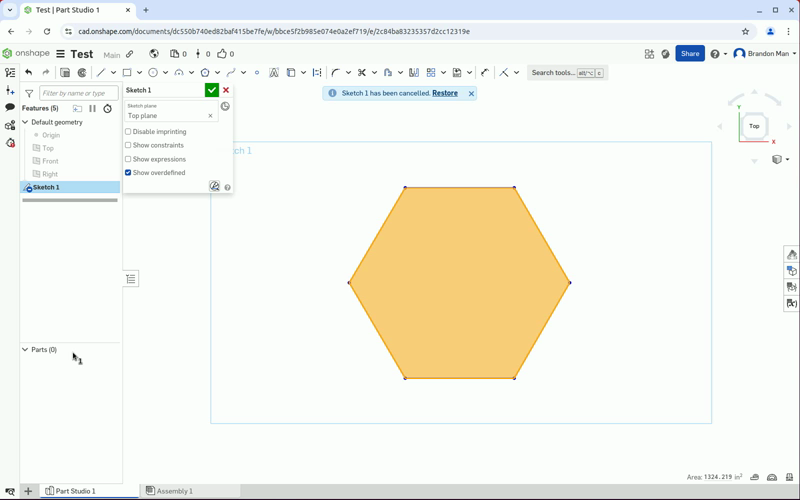
key(shift+y)
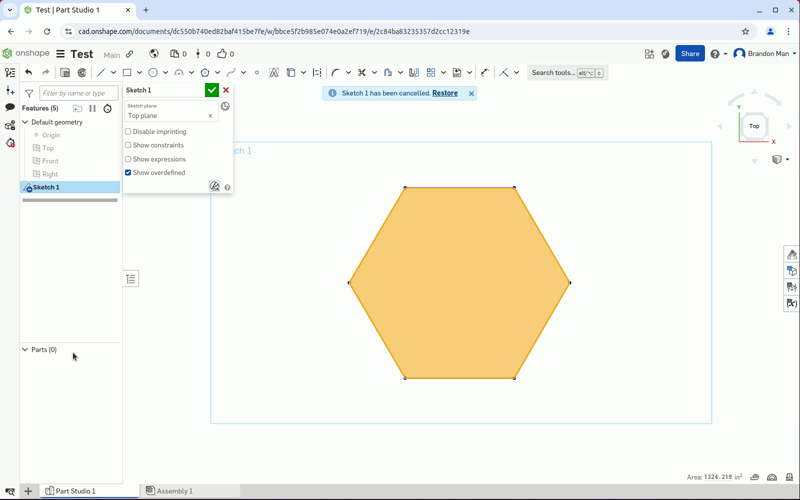
key(shift+e)
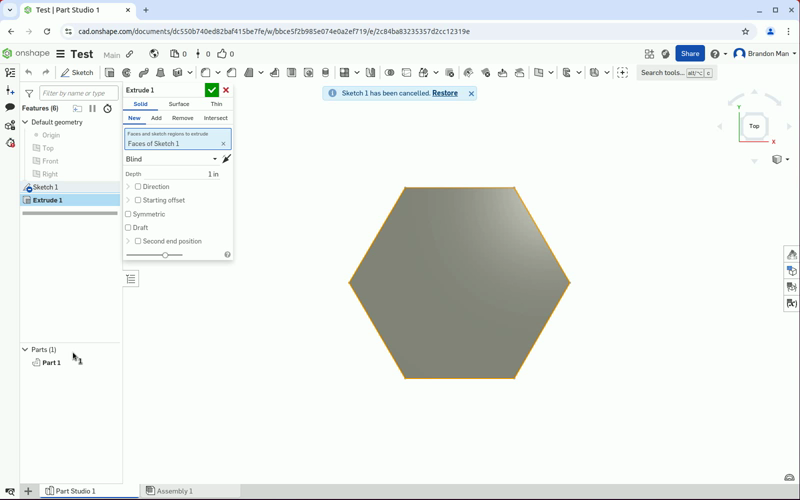
mouse_move(143, 106)
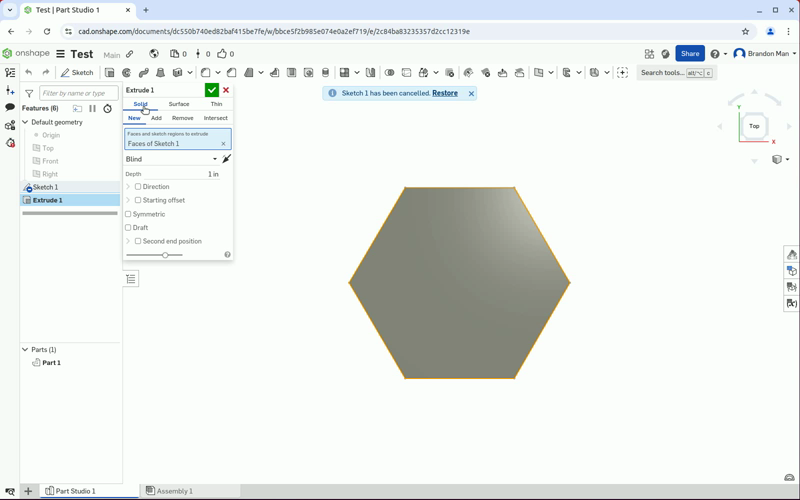
click(143, 106)
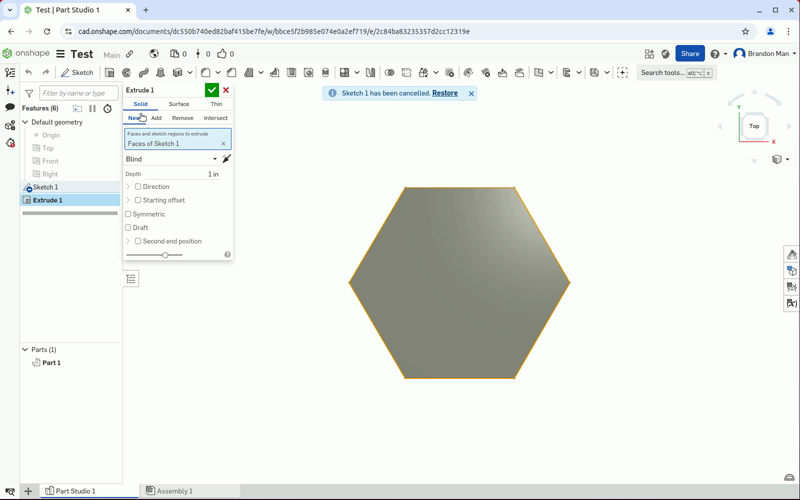
mouse_move(137, 120)
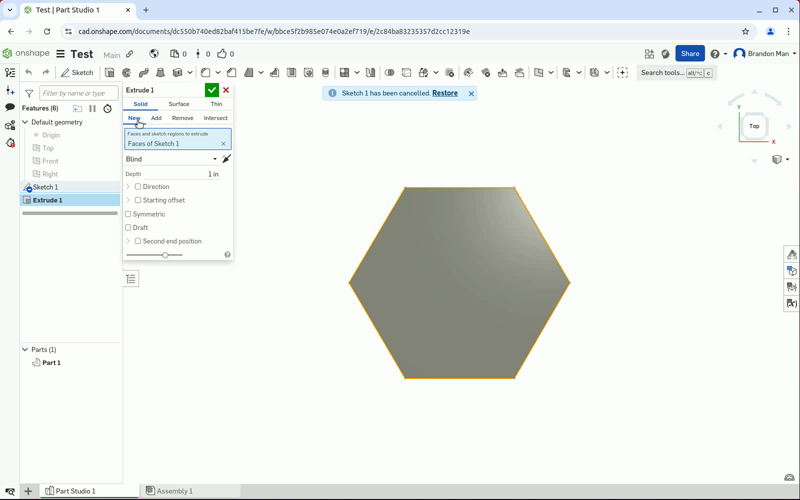
click(137, 120)
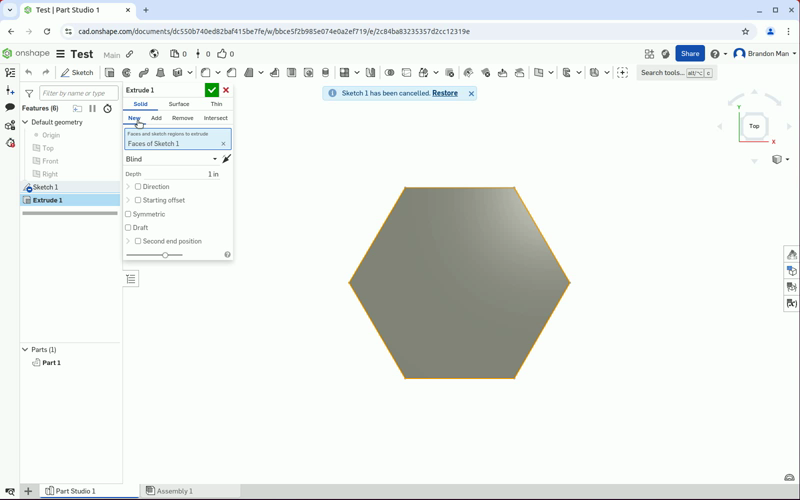
key(tab, 4)
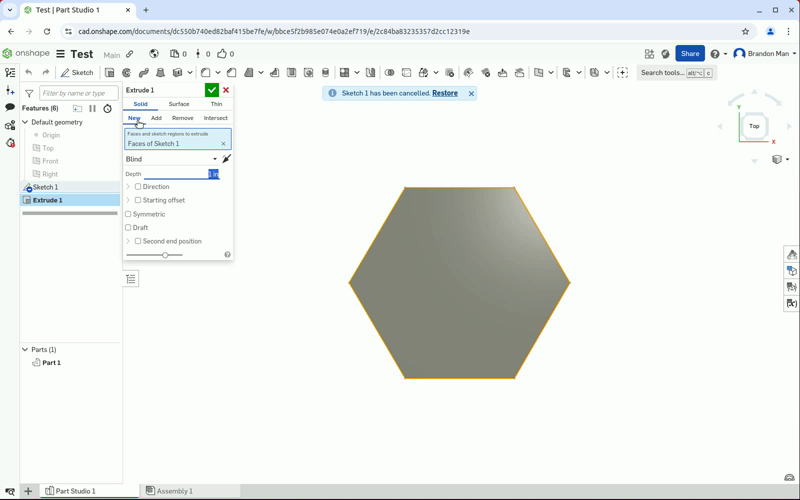
text(15.405)
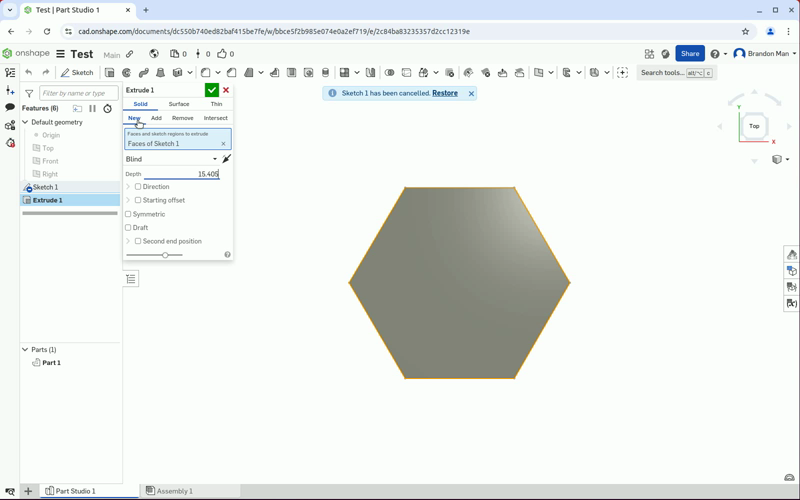
key(enter)
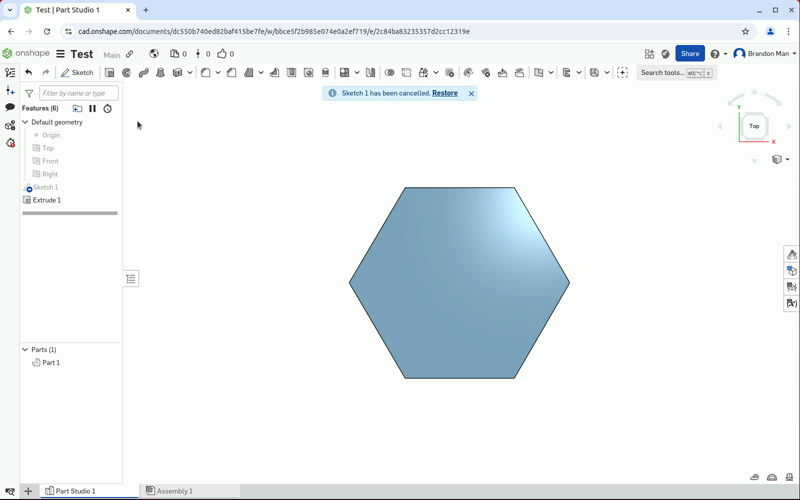
key(shift+h)
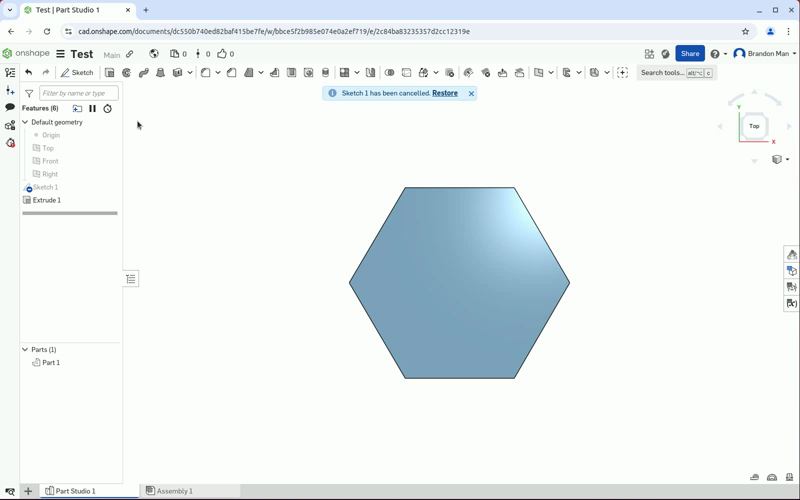
key(shift+h)
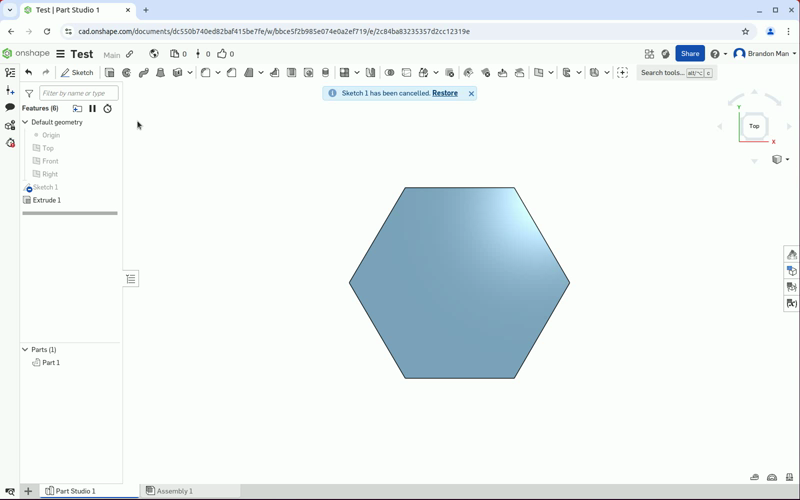
mouse_move(73, 189)
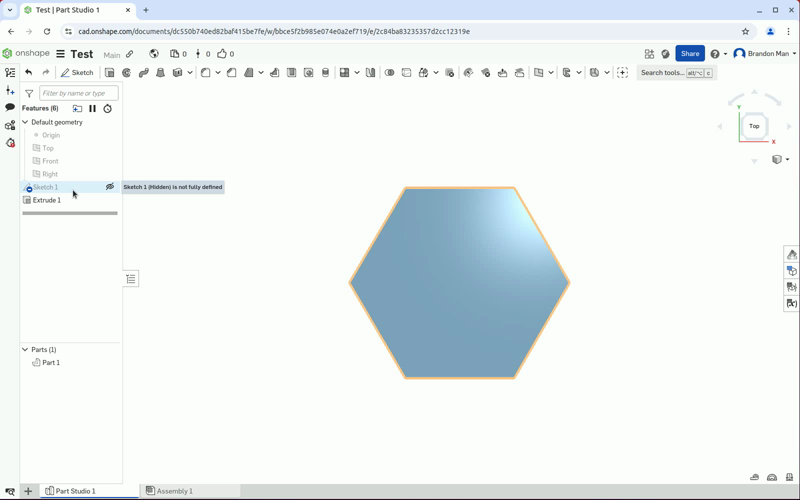
click(73, 189)
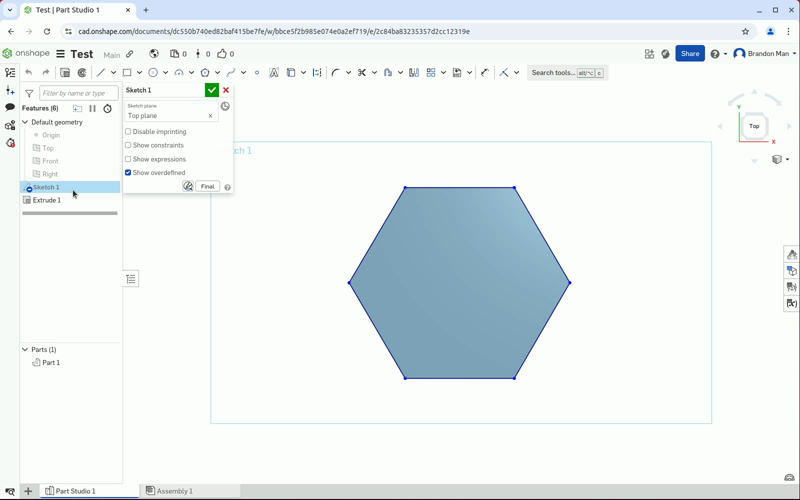
mouse_move(229, 92)
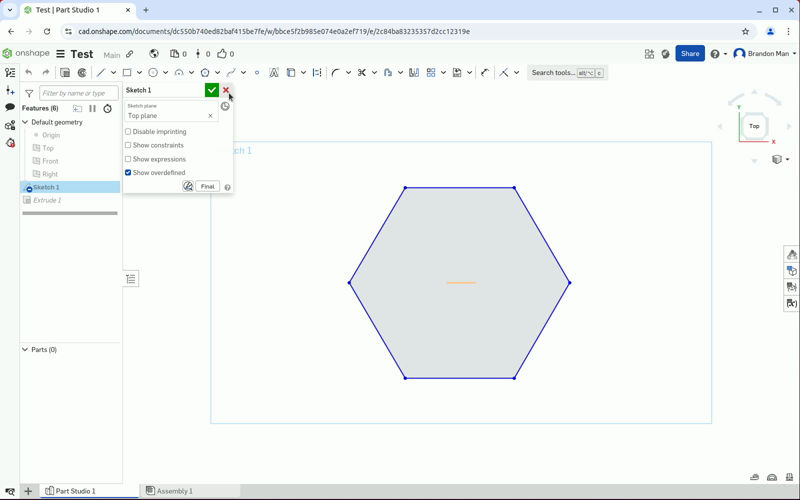
click(229, 92)
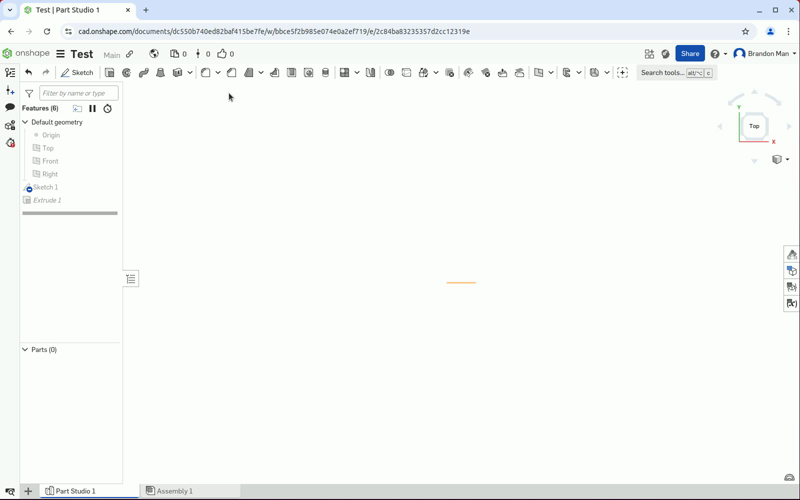
mouse_move(541, 75)
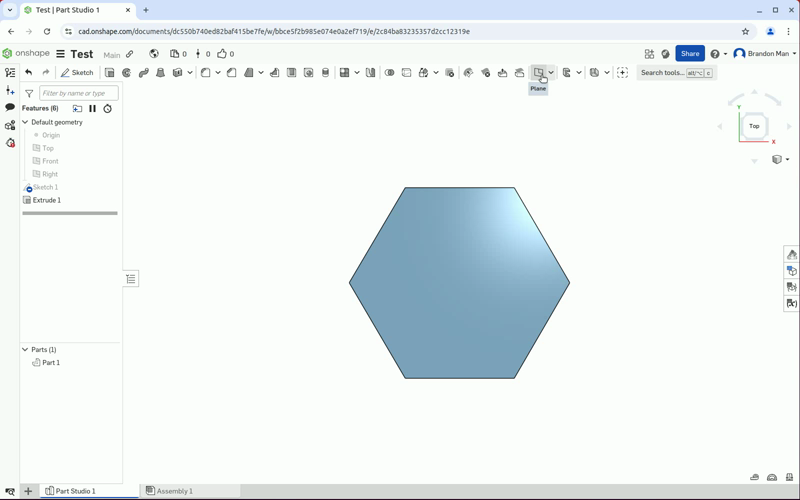
click(541, 75)
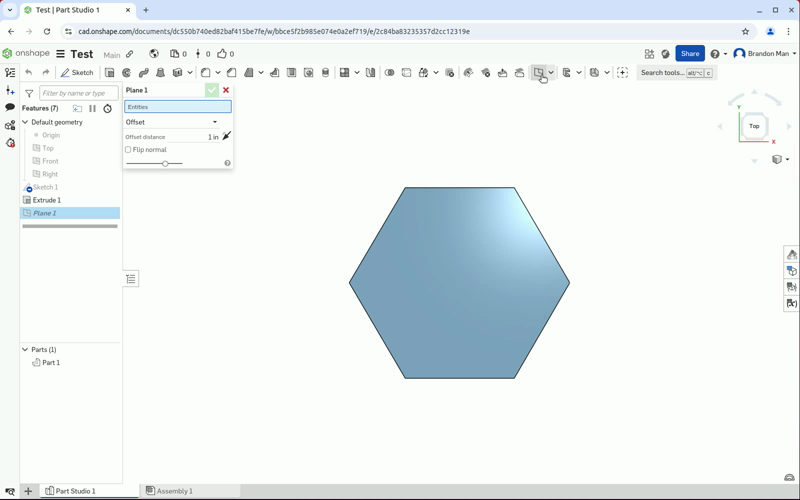
mouse_move(73, 150)
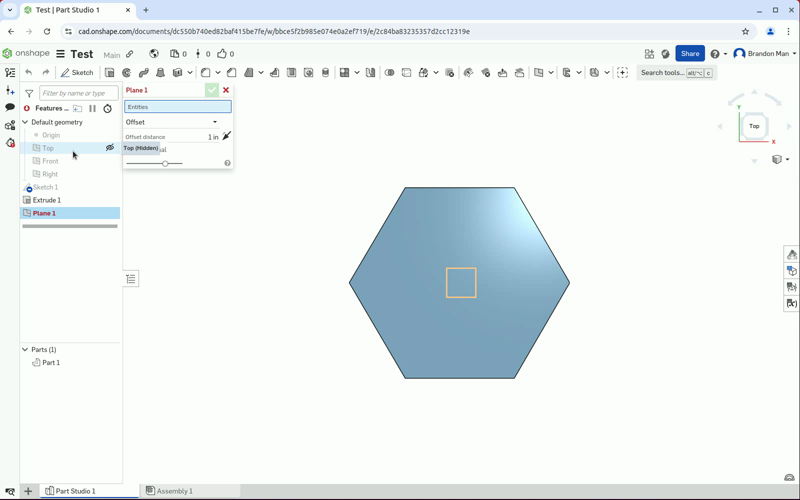
click(73, 150)
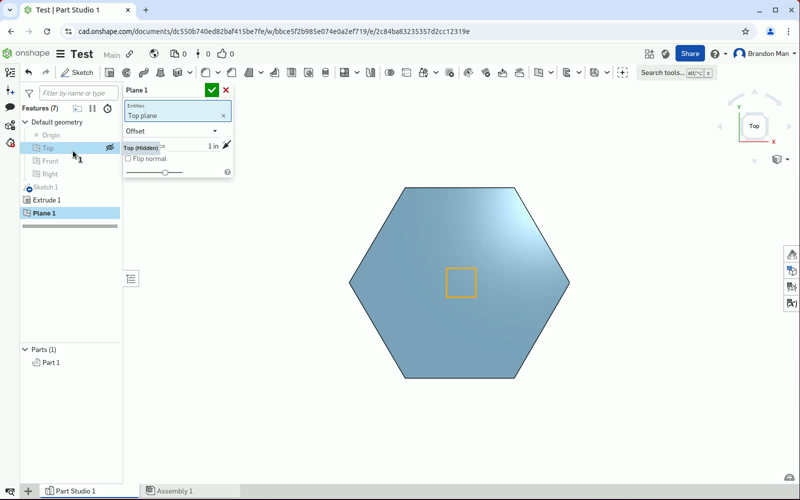
key(tab, 2)
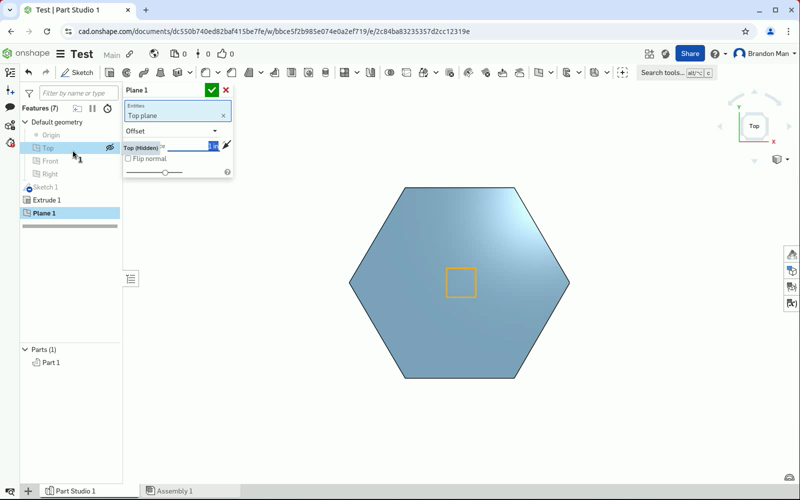
text(15.405)
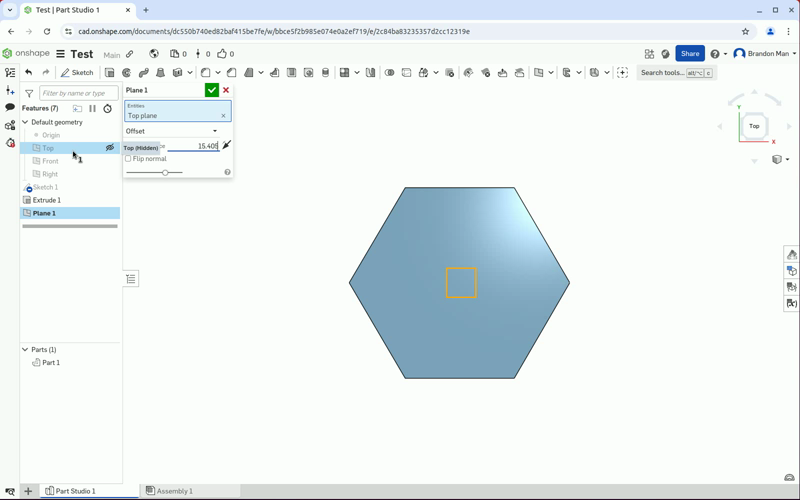
key(enter, 2)
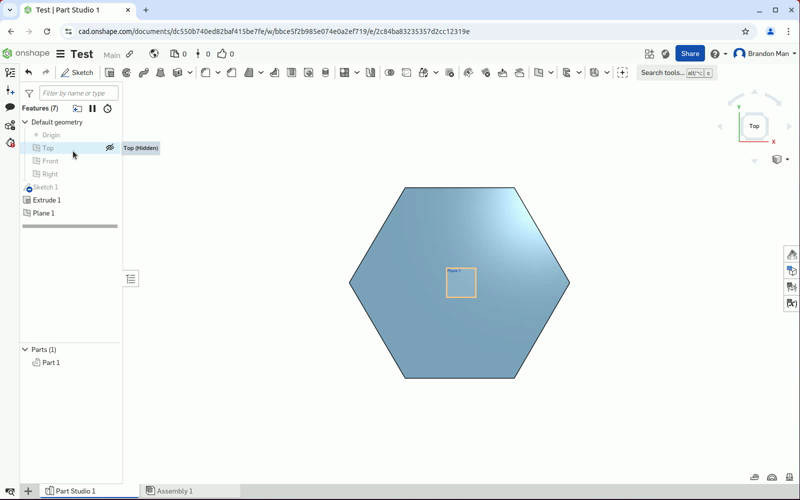
key(shift+s)
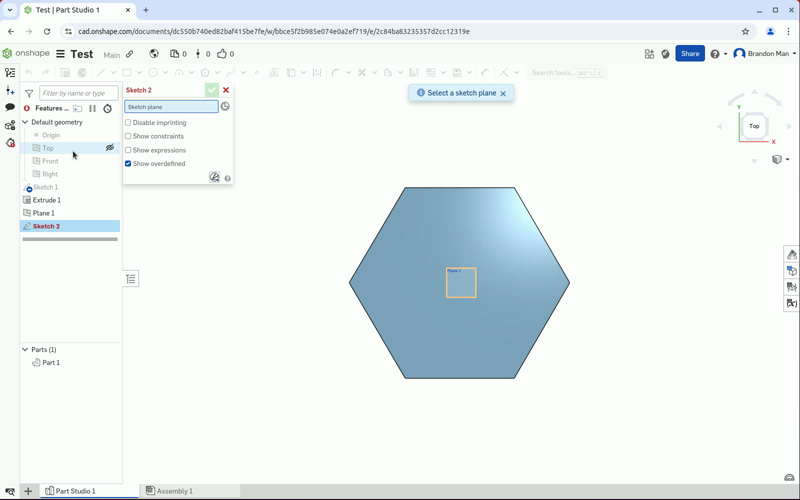
mouse_move(73, 215)
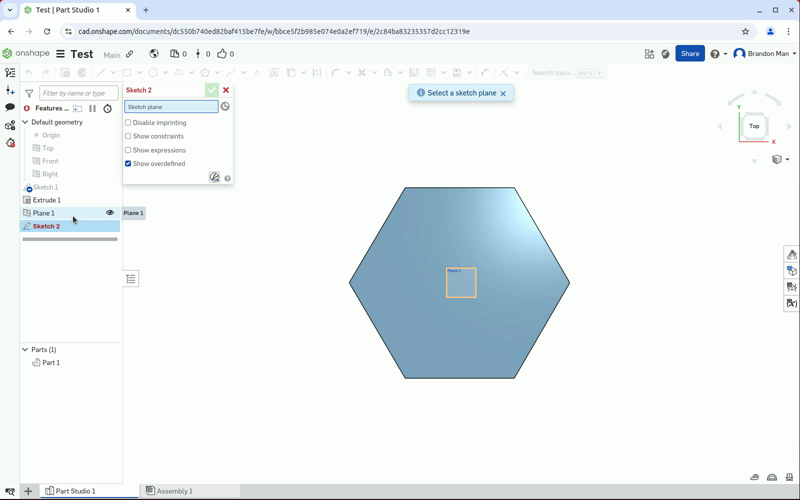
click(73, 215)
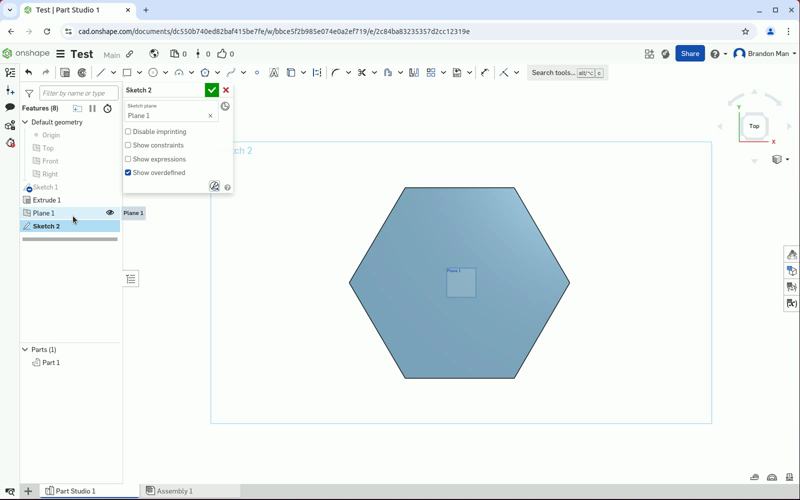
mouse_move(73, 352)
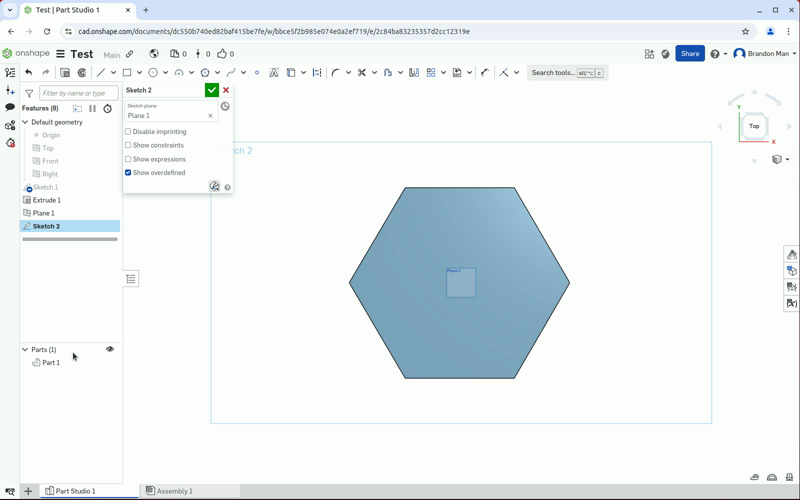
key(y)
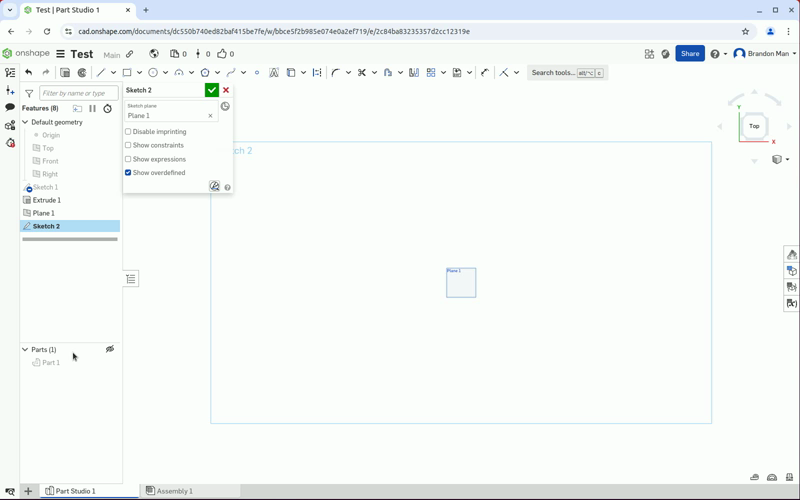
key(c)
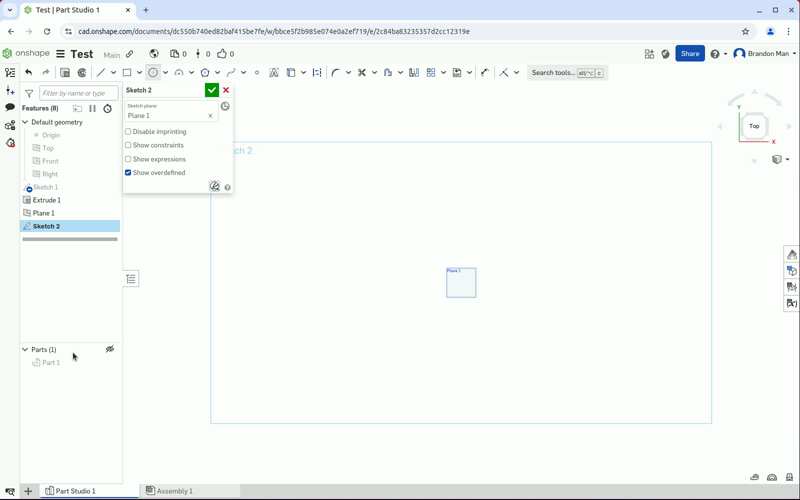
key_down(shift)
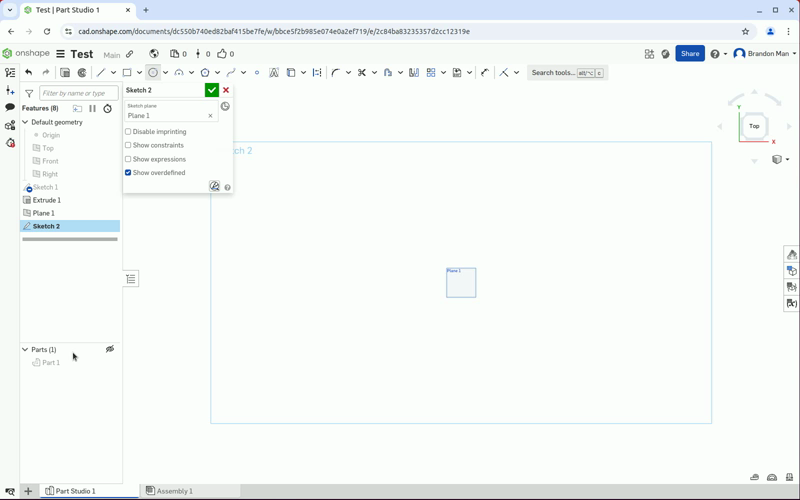
mouse_move(461, 282)
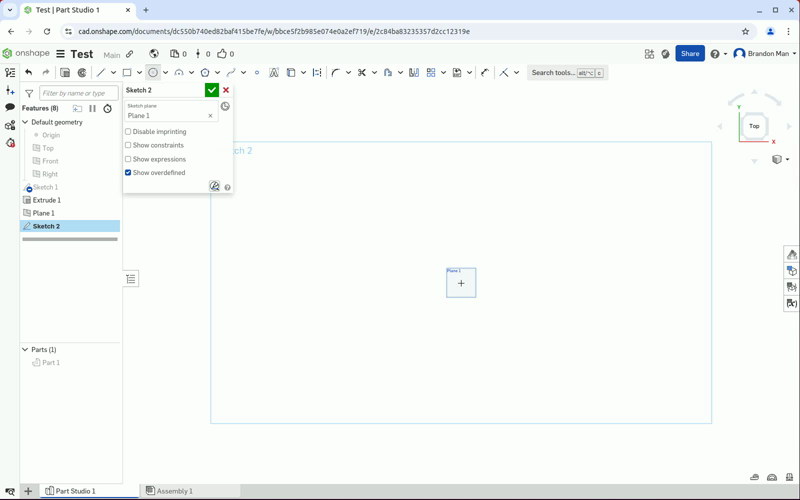
click(461, 282)
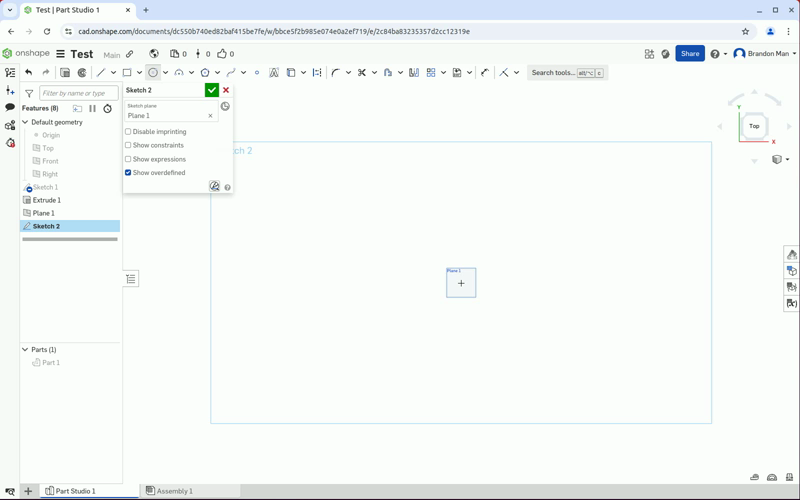
key_up(shift)
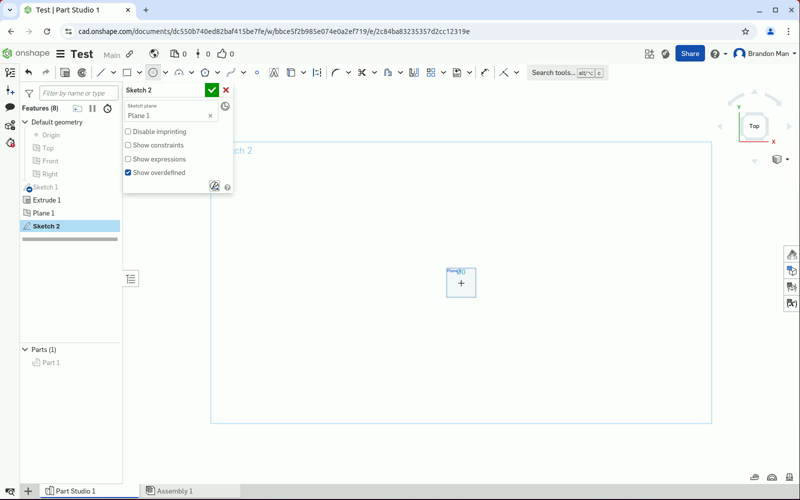
mouse_move(552, 282)
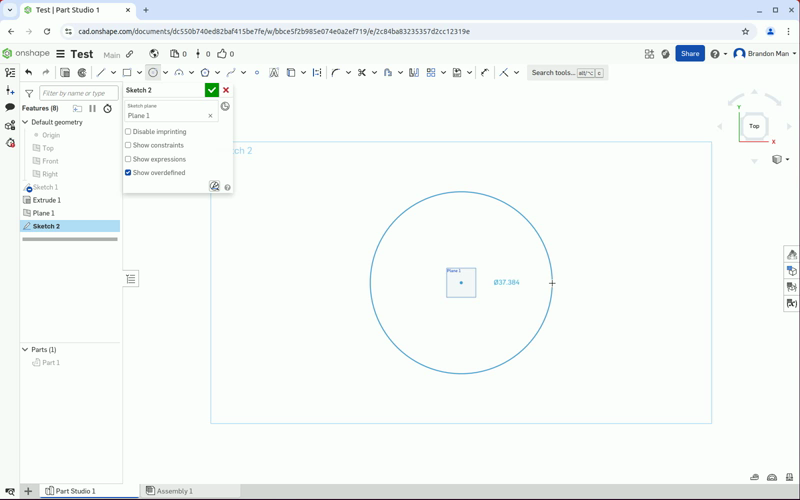
click(552, 282)
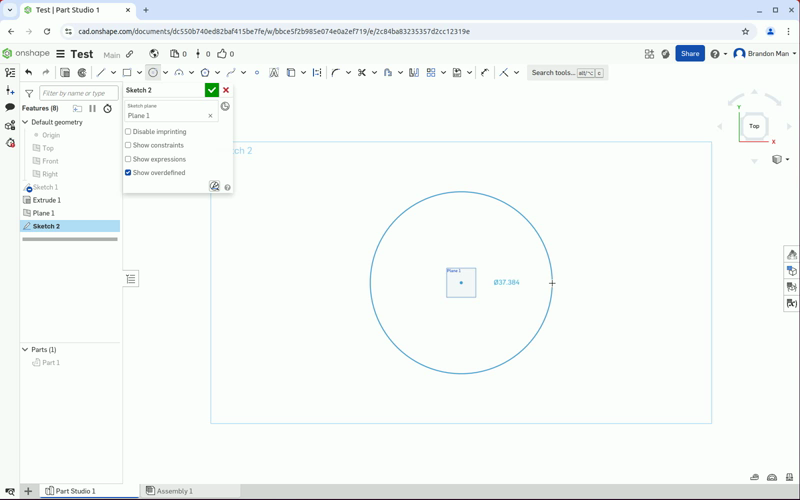
key(esc)
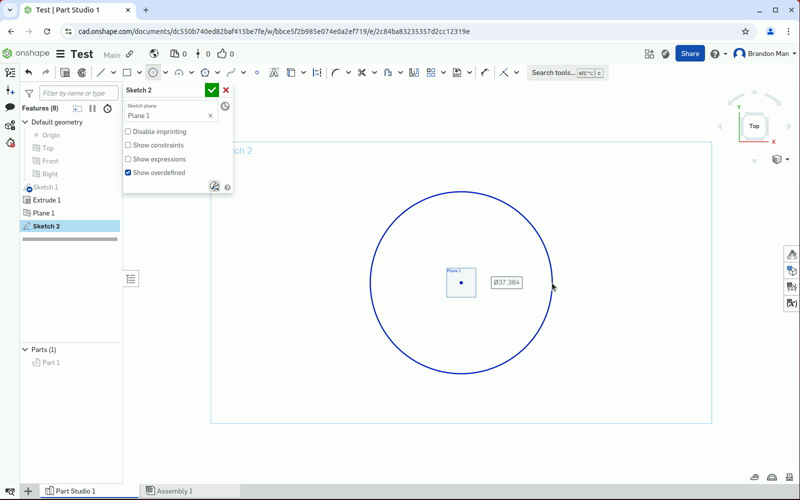
mouse_move(417, 263)
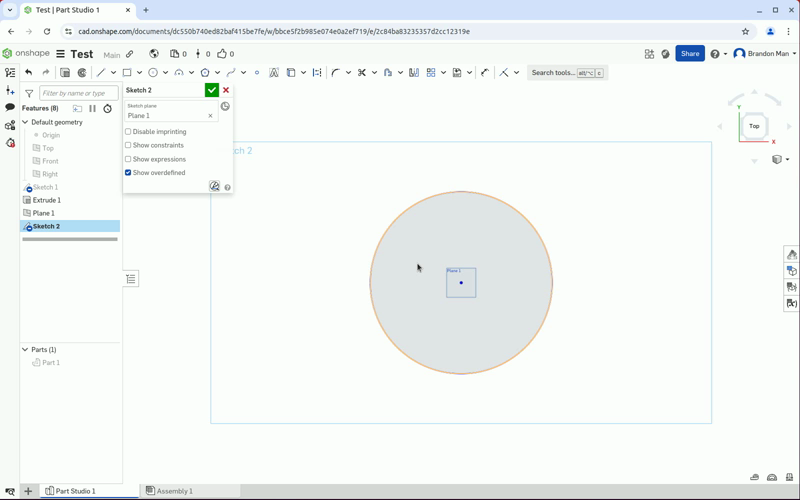
click(417, 263)
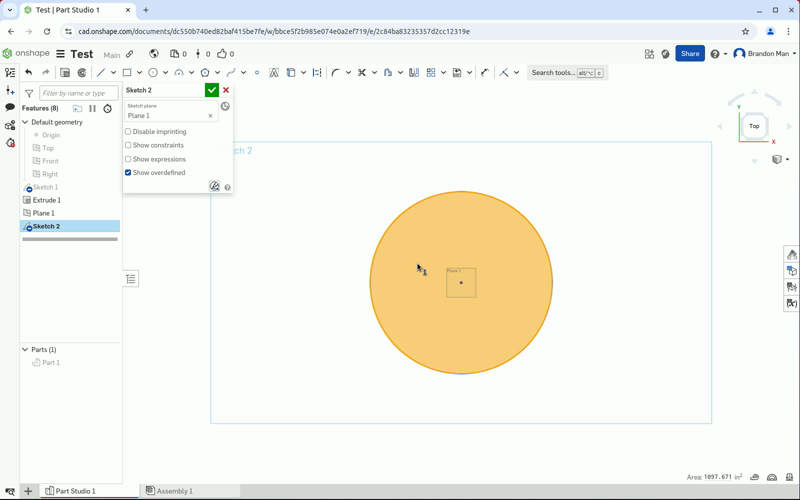
mouse_move(73, 352)
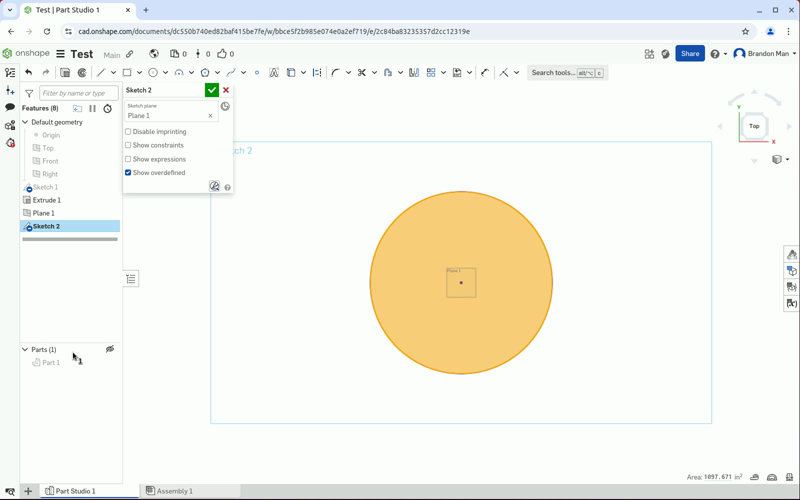
key(shift+y)
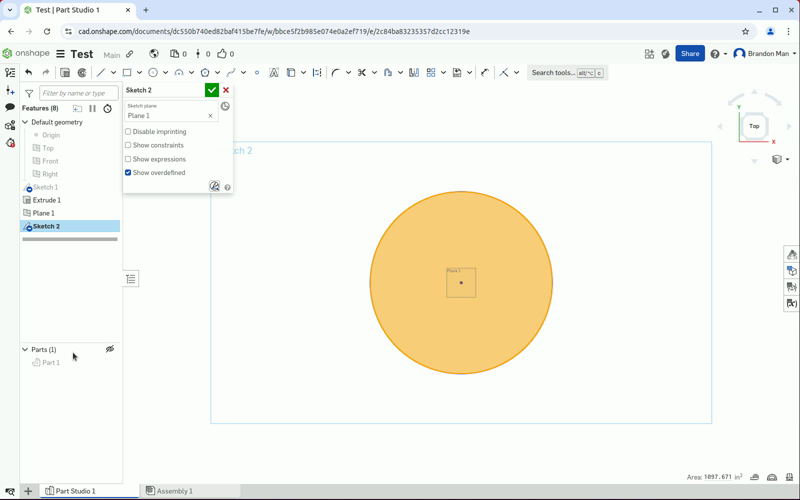
key(shift+e)
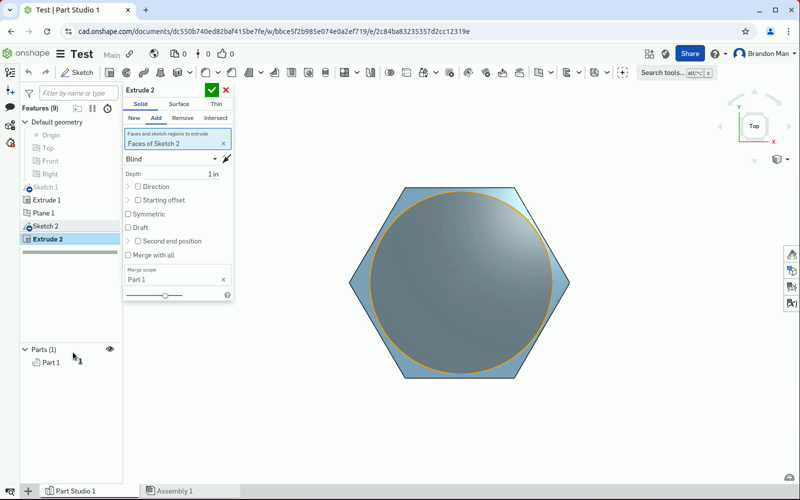
mouse_move(143, 106)
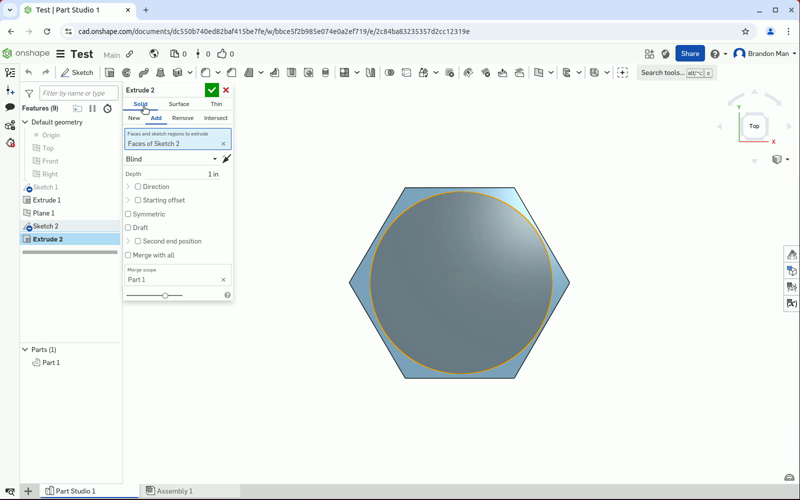
click(143, 106)
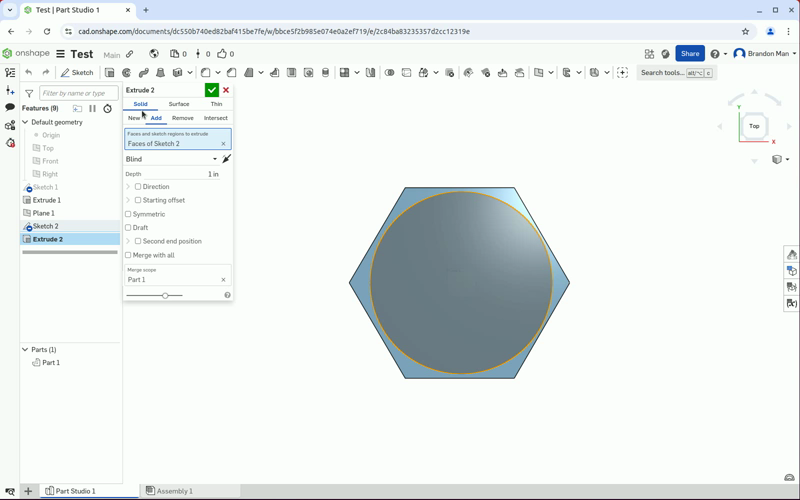
mouse_move(137, 120)
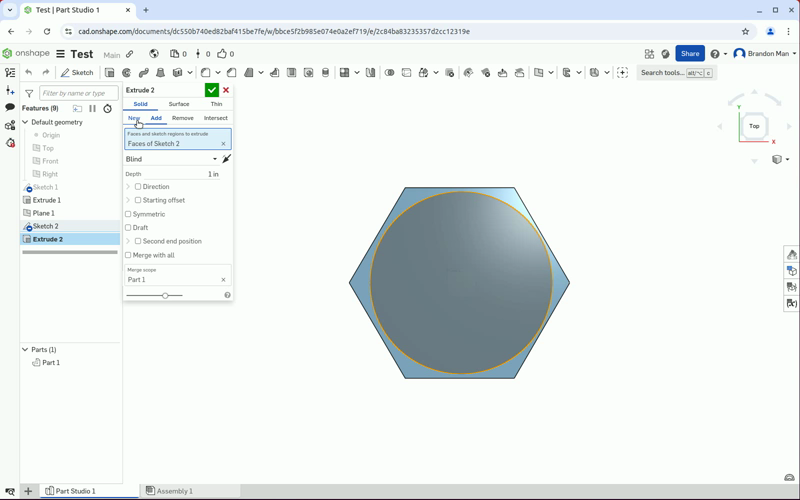
click(137, 120)
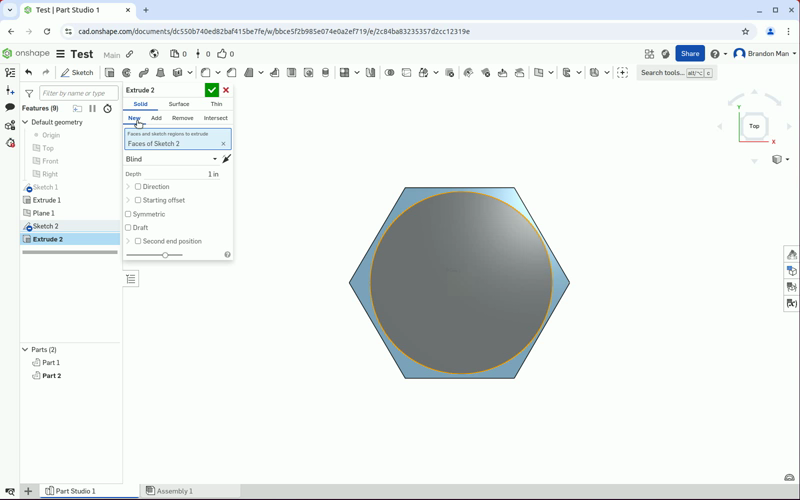
key(tab, 4)
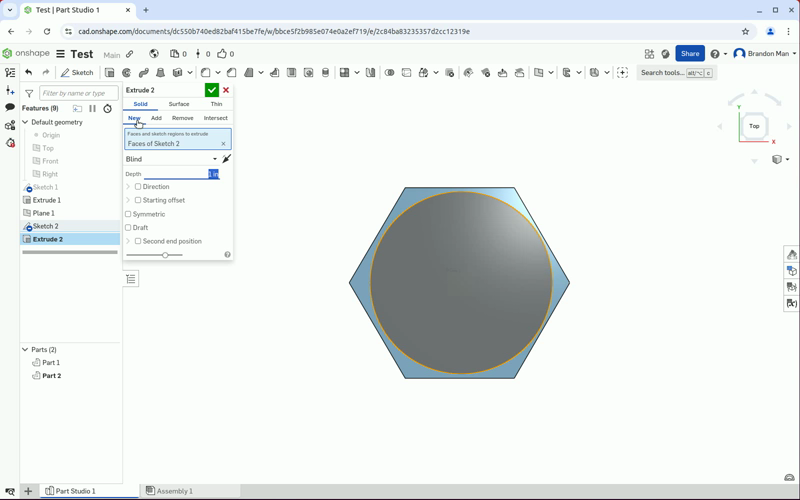
text(7.703)
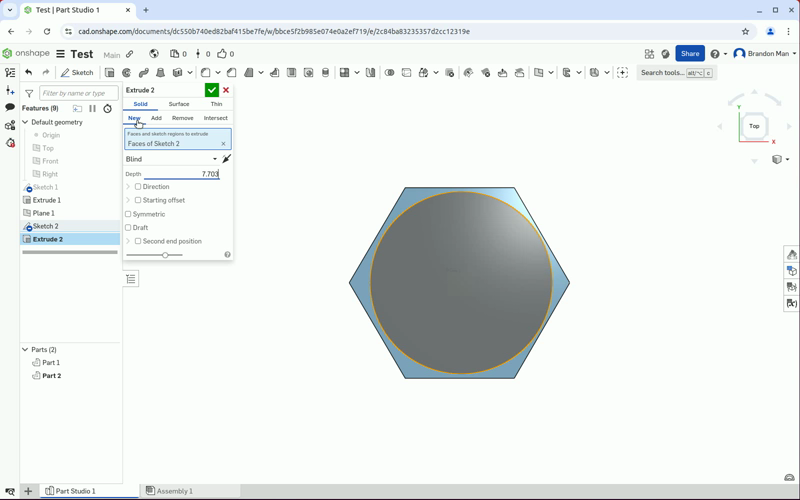
key(enter)
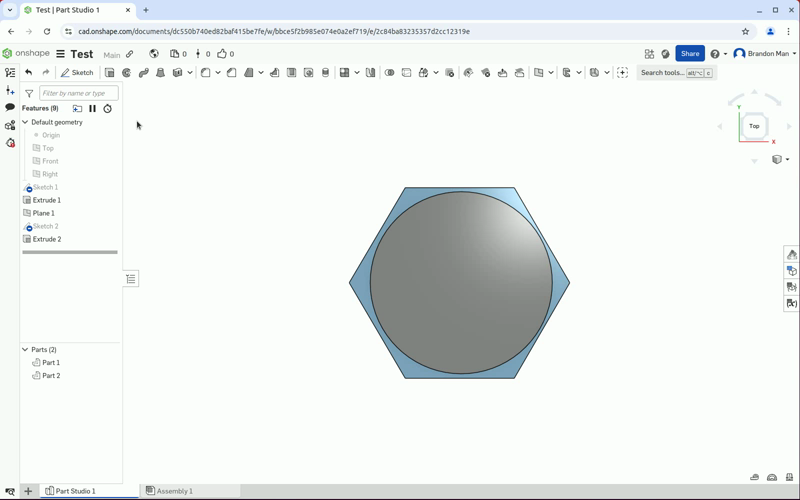
key(shift+h)
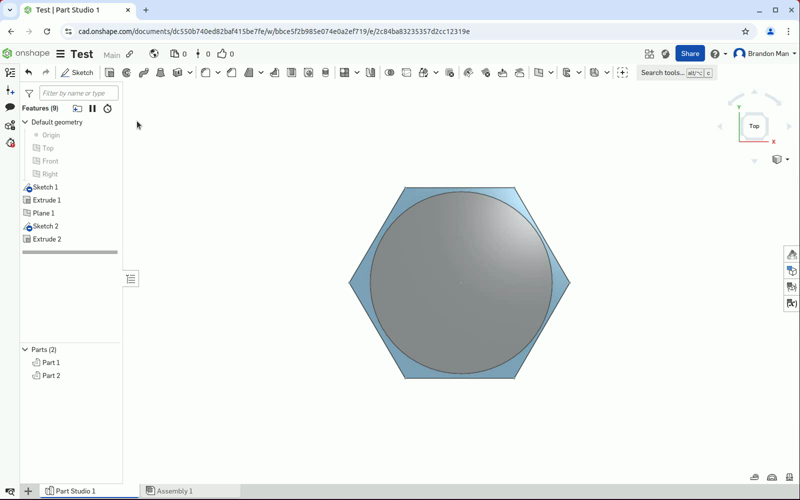
key(shift+h)
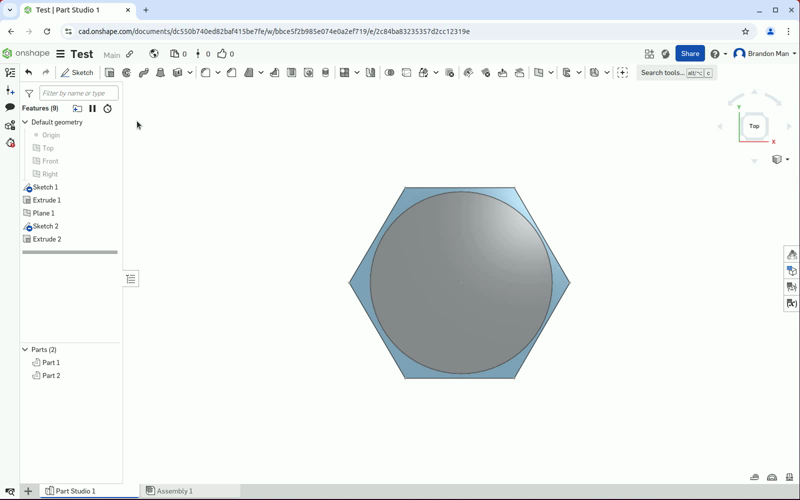
key(shift+7)
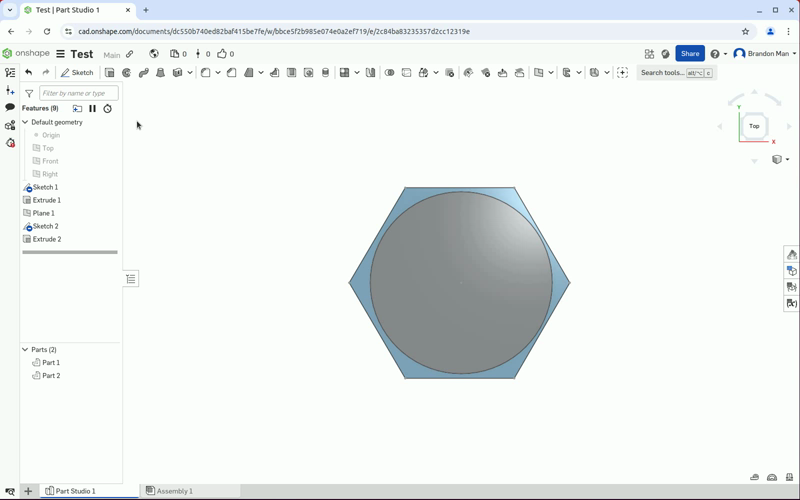
key(up, 3)
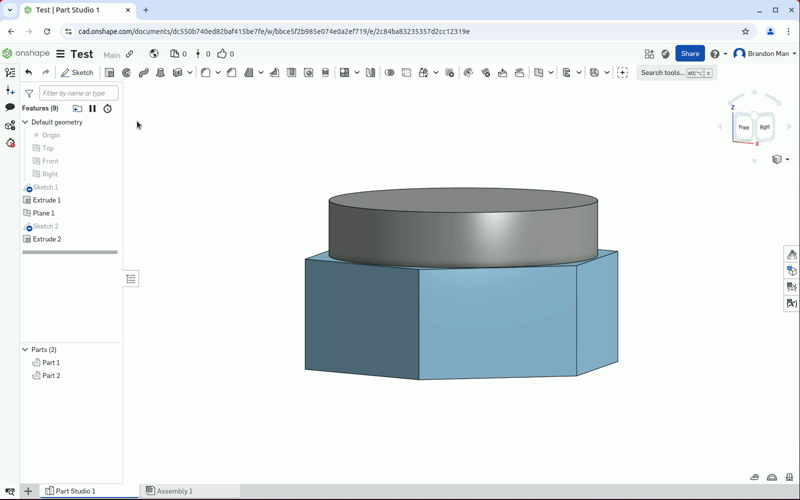
key(left, 3)
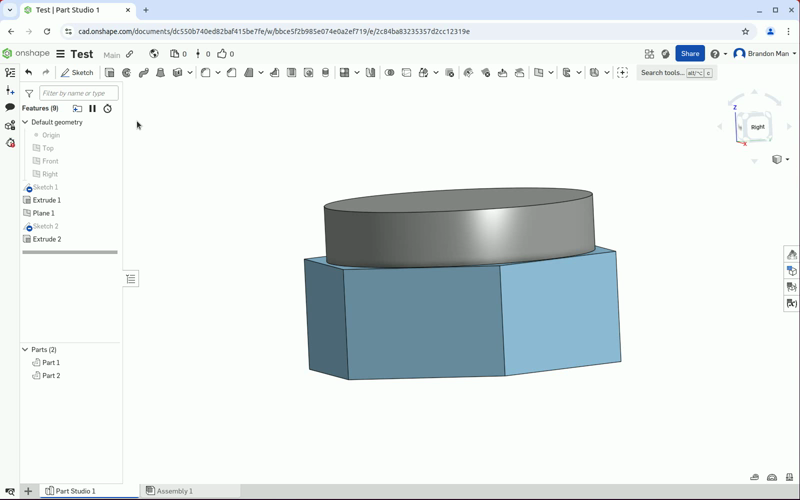
key(right, 3)
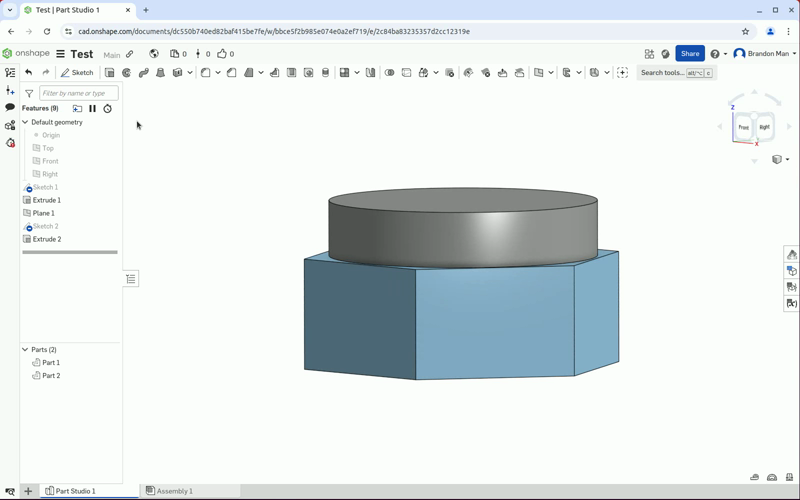
key(down, 3)
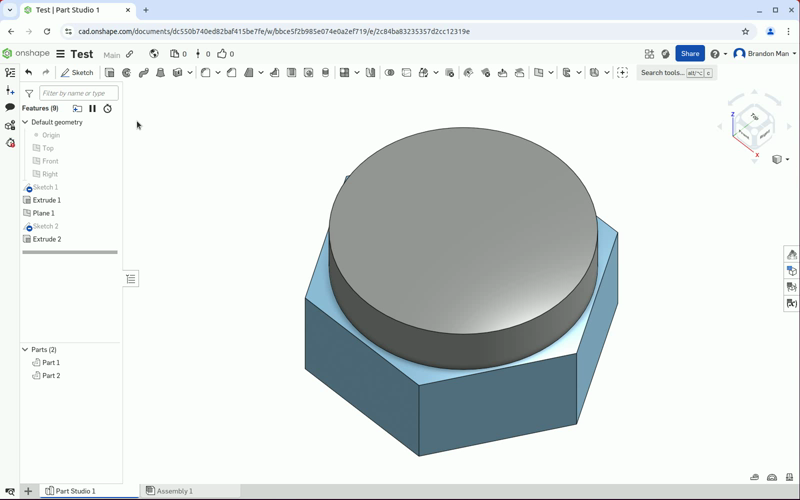
mouse_move(73, 189)
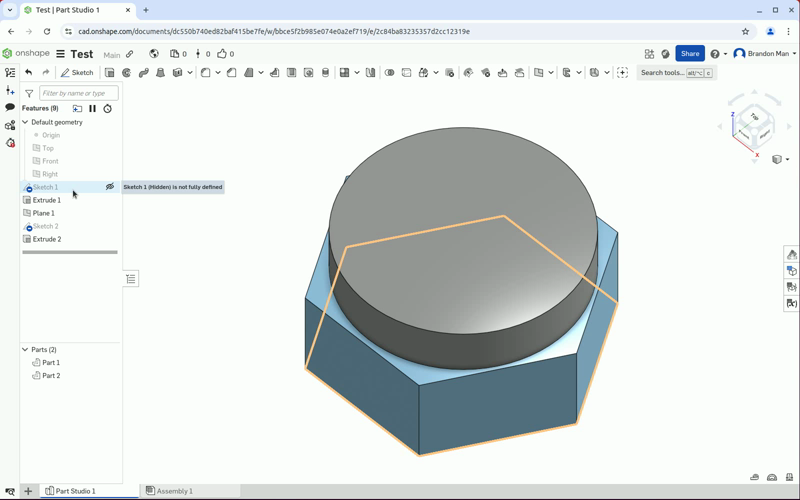
click(73, 189)